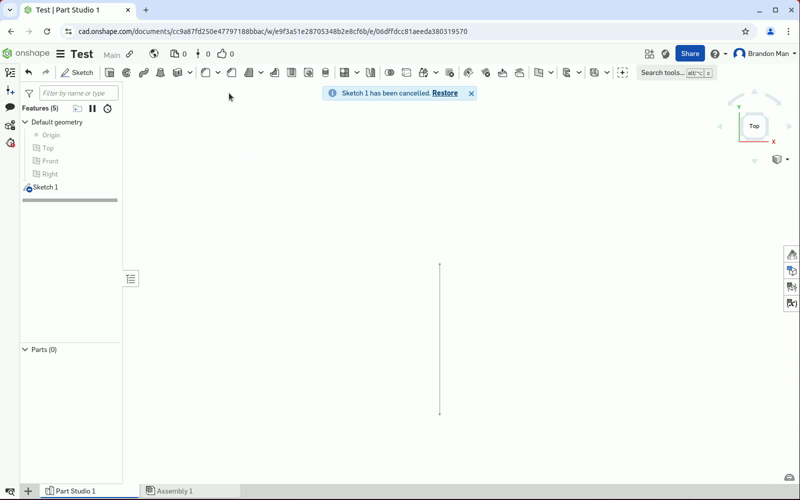
key(shift+h)
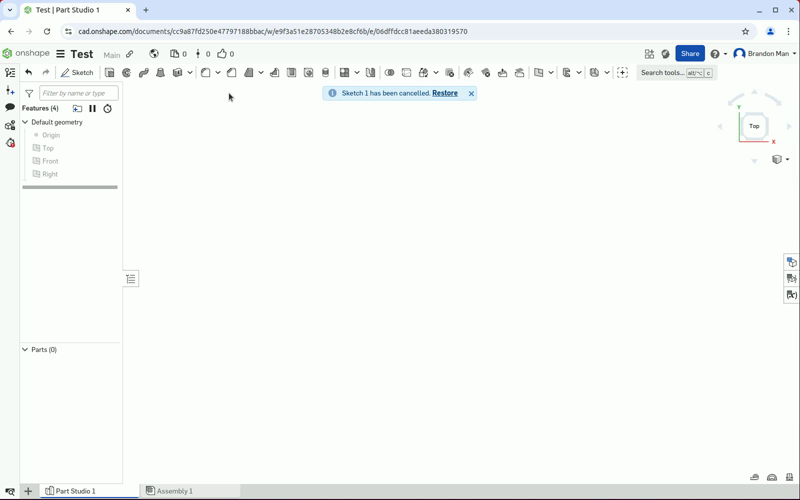
mouse_move(73, 352)
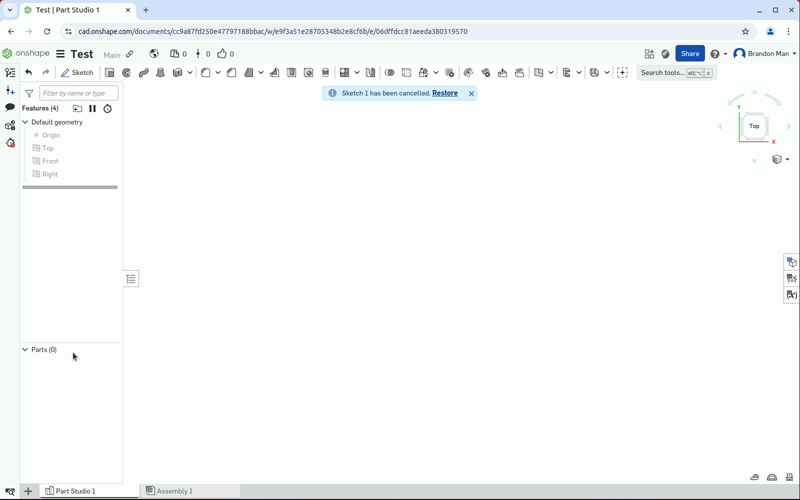
key(y)
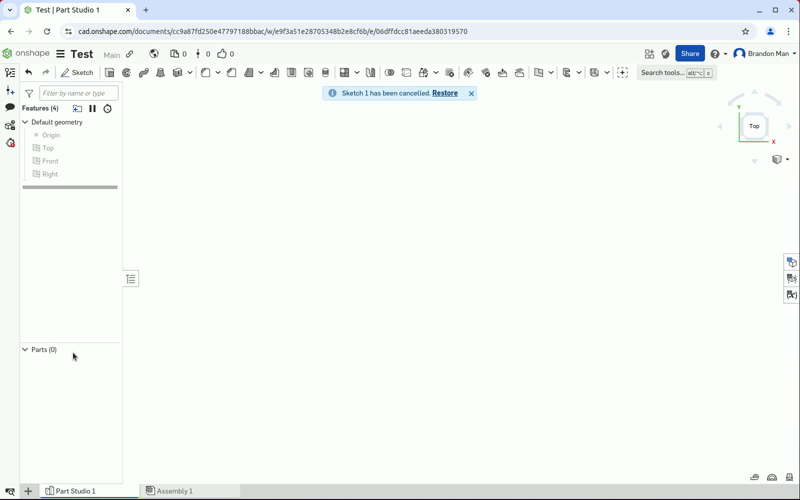
key(shift+p)
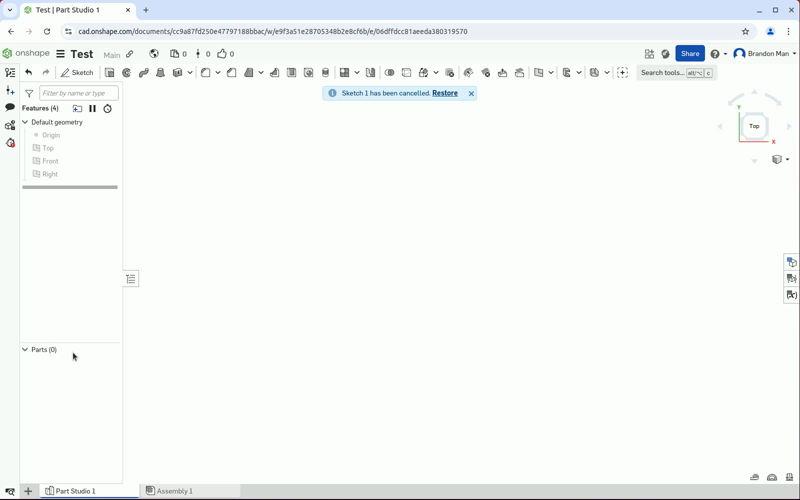
key(space)
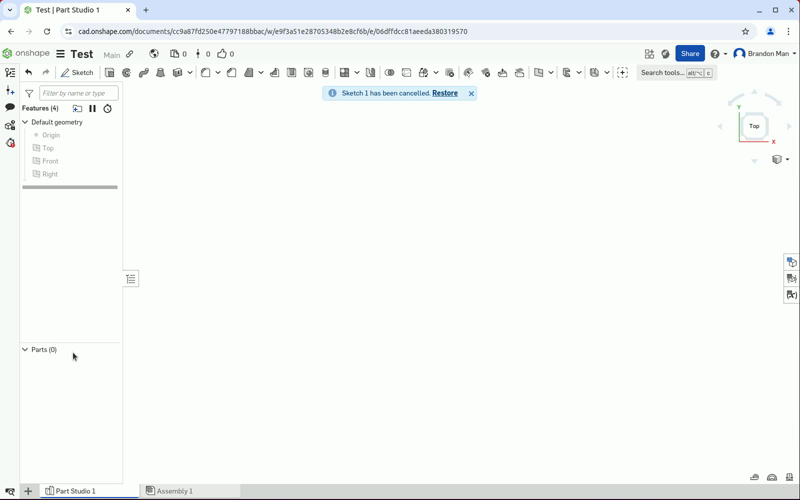
key_down(shift)
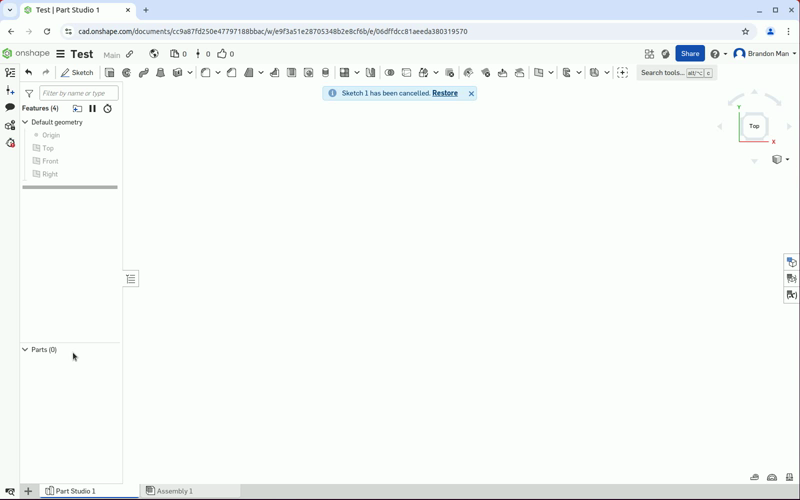
key(up)
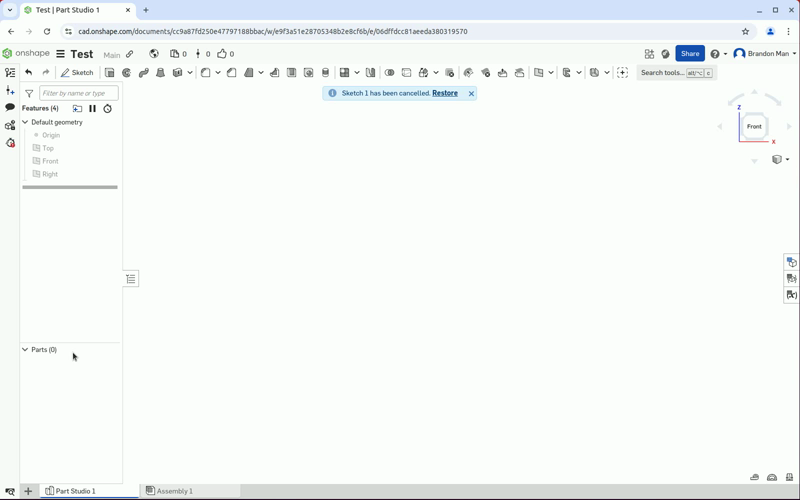
key_up(shift)
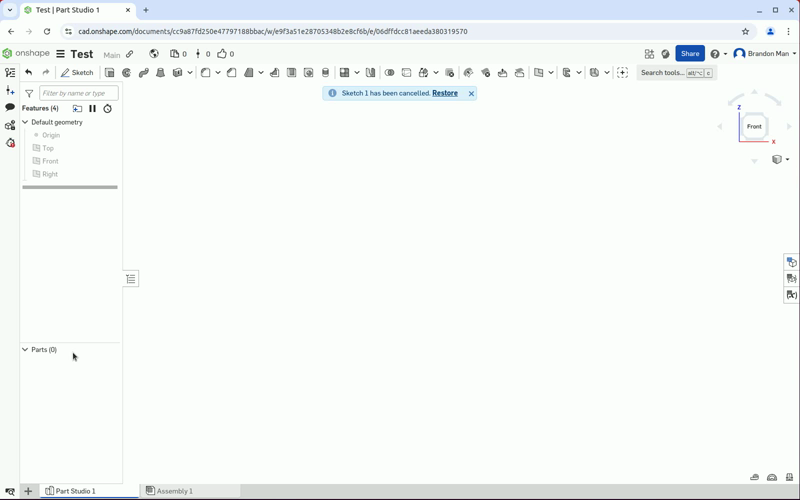
mouse_move(73, 352)
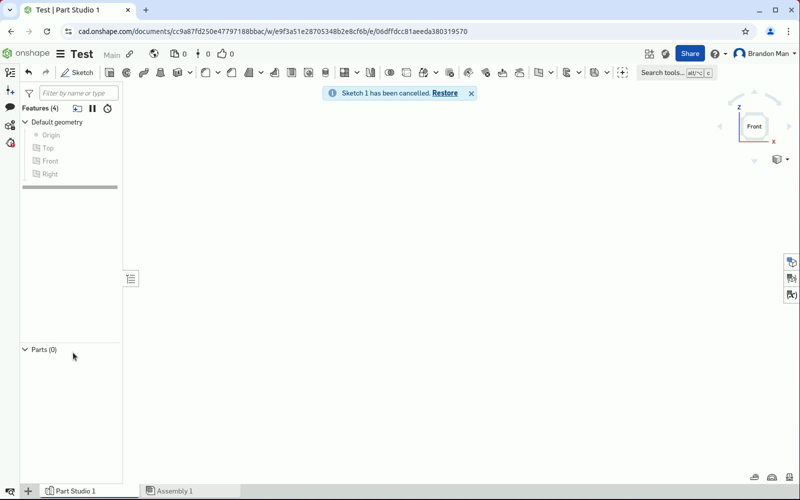
key(shift+y)
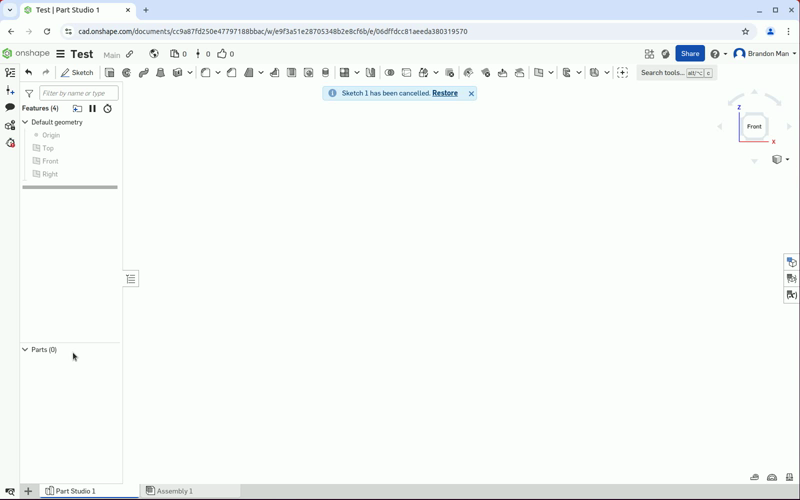
key(shift+s)
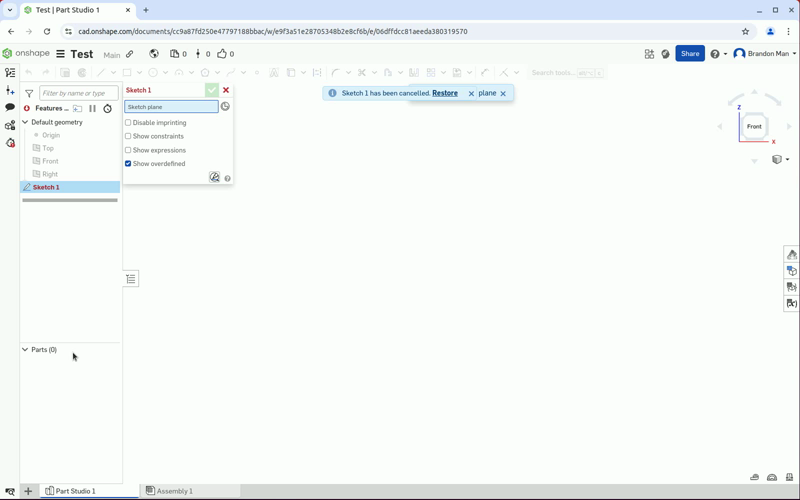
mouse_move(73, 163)
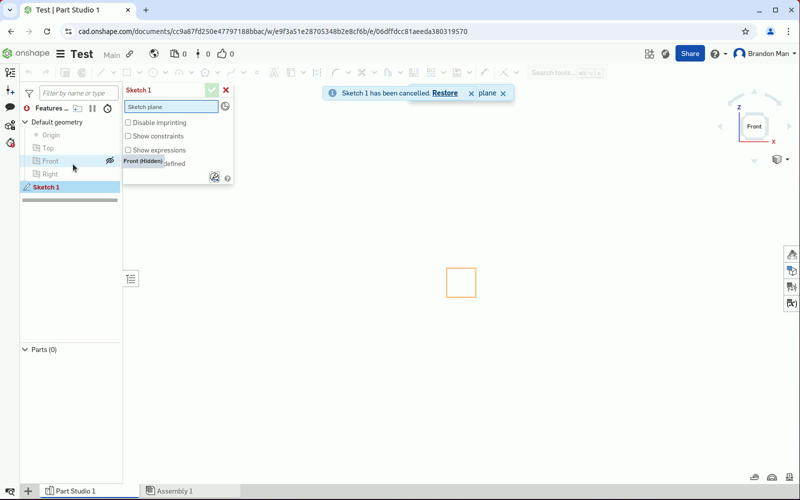
click(73, 163)
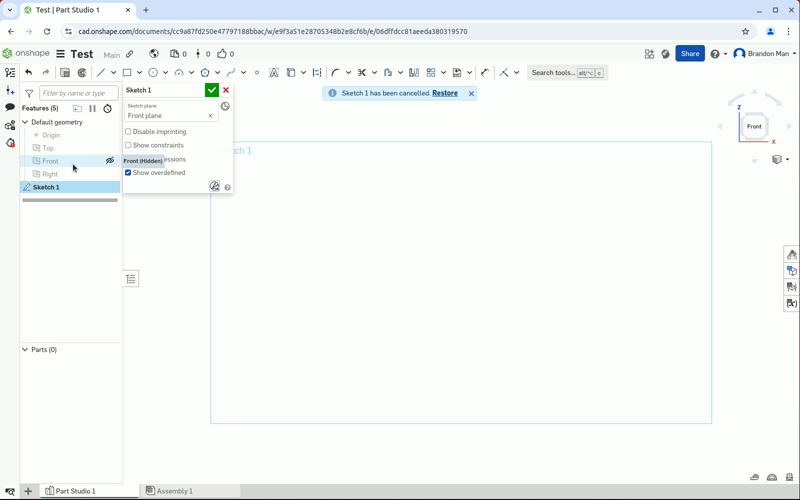
mouse_move(73, 352)
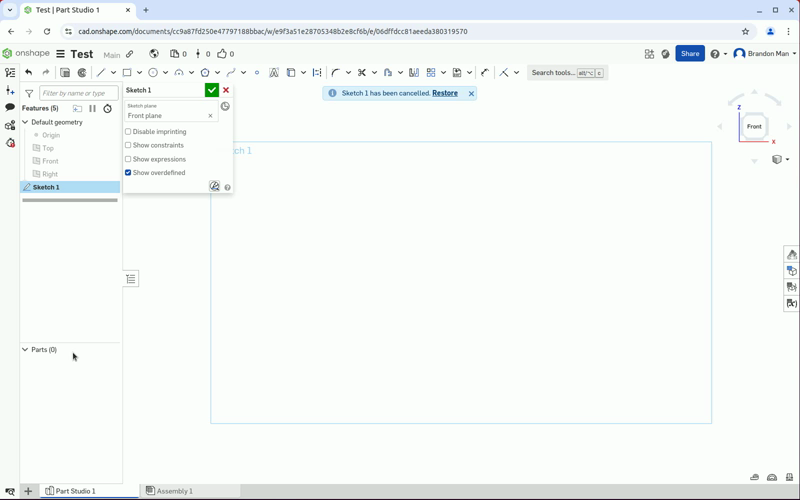
key(y)
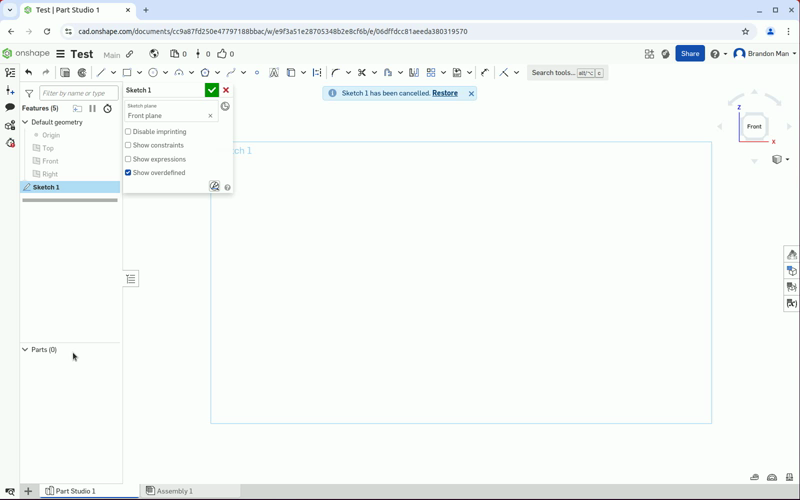
key(l)
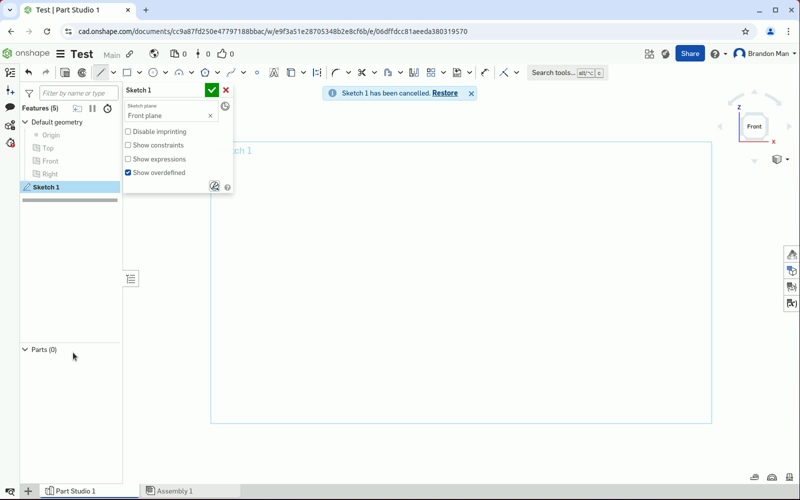
key_down(shift)
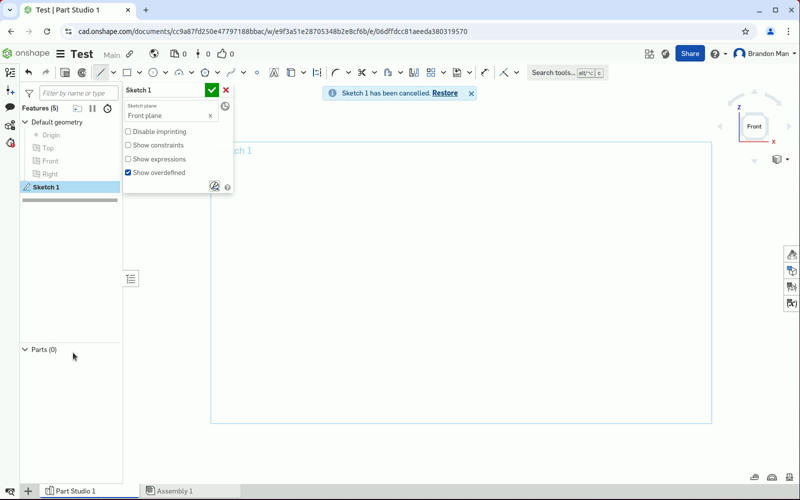
mouse_move(460, 282)
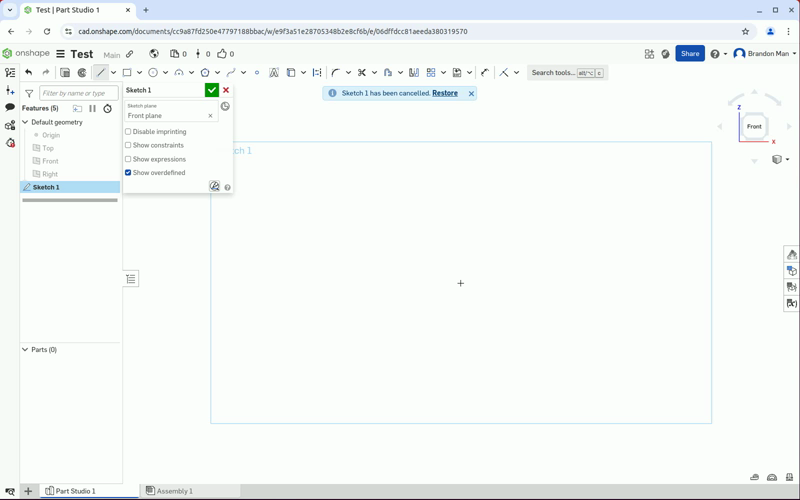
click(460, 282)
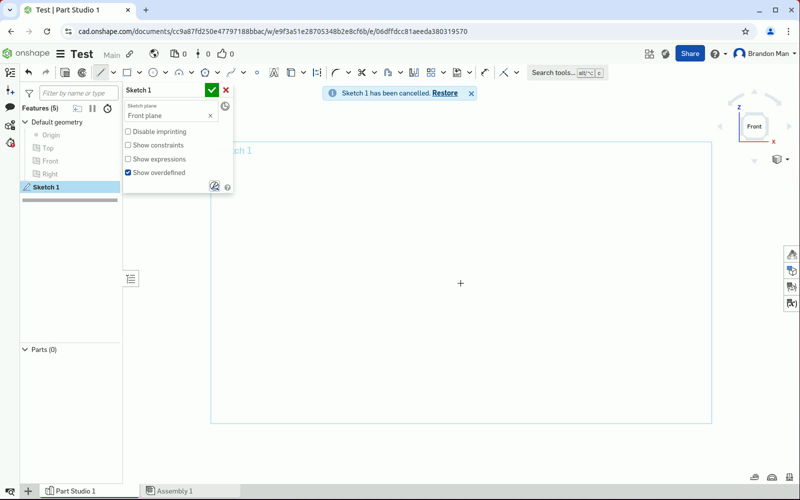
key_up(shift)
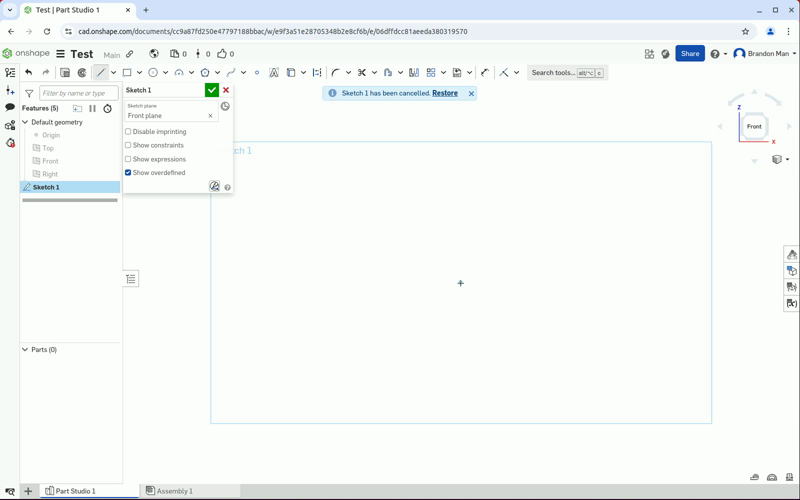
key_down(shift)
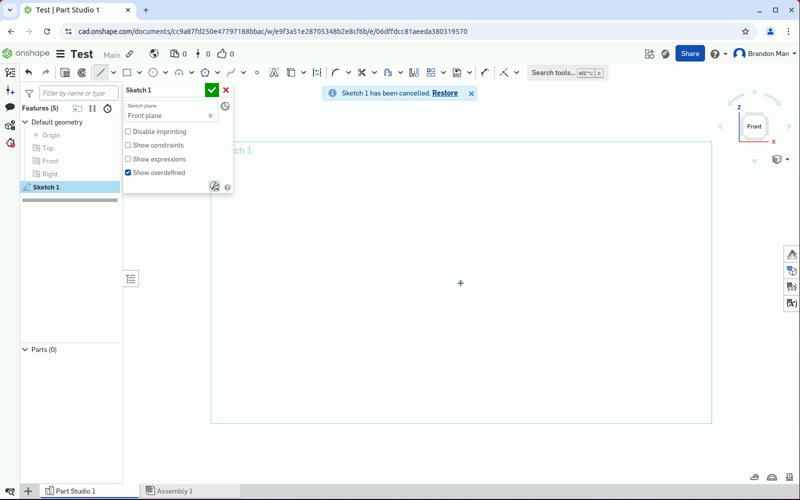
mouse_move(573, 282)
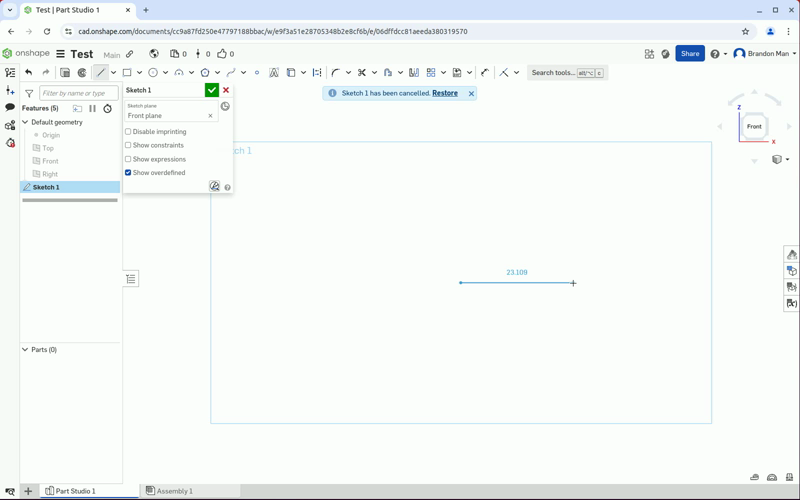
click(573, 282)
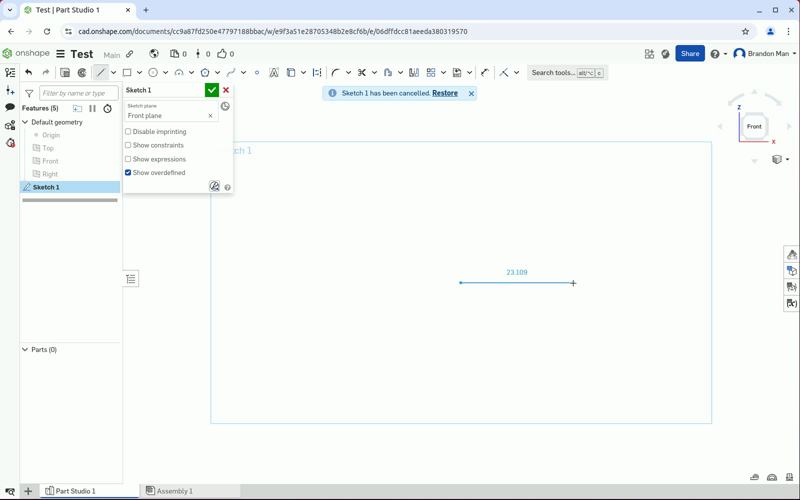
key_up(shift)
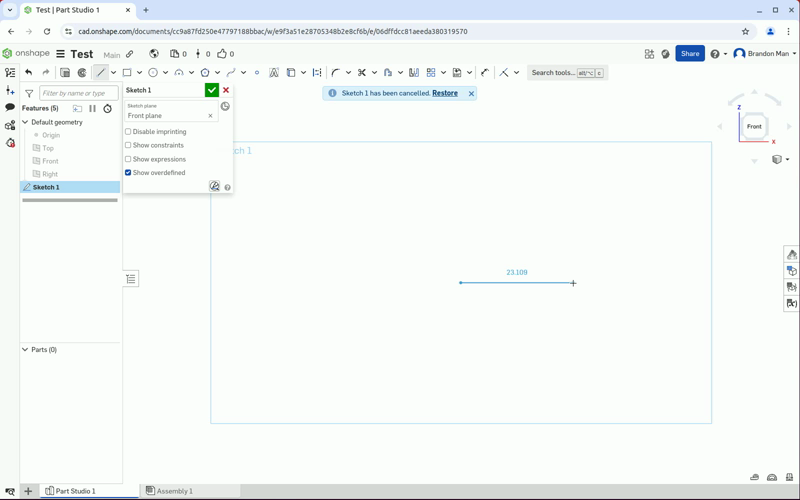
key_down(shift)
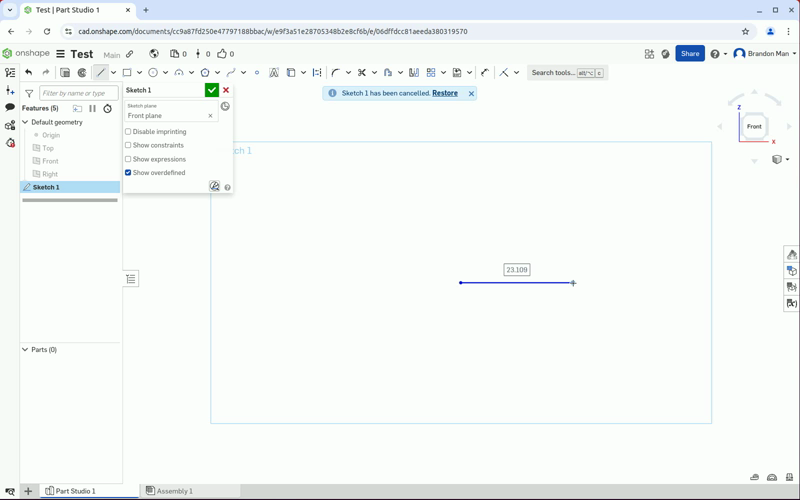
mouse_move(503, 213)
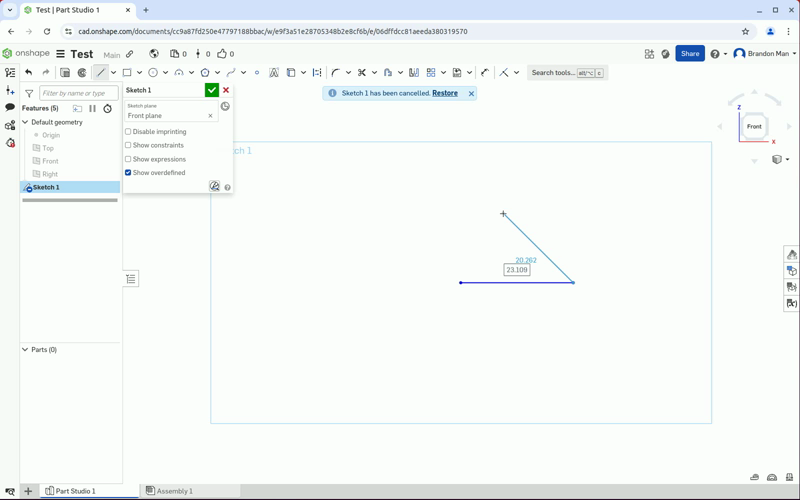
click(503, 213)
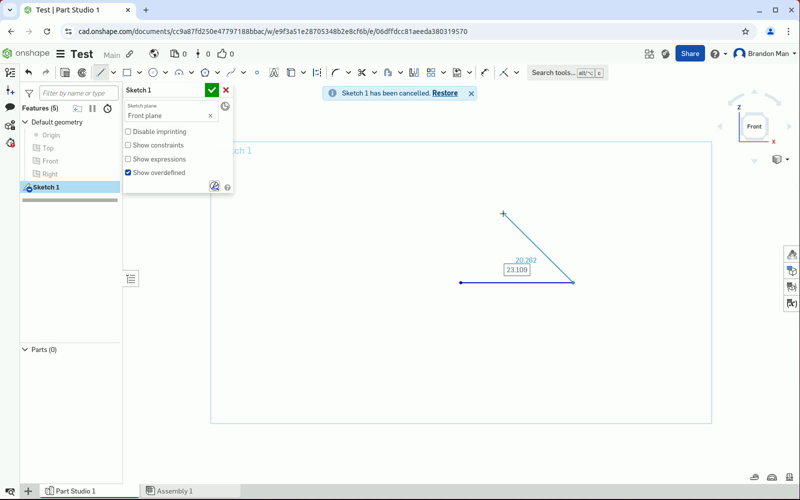
key_up(shift)
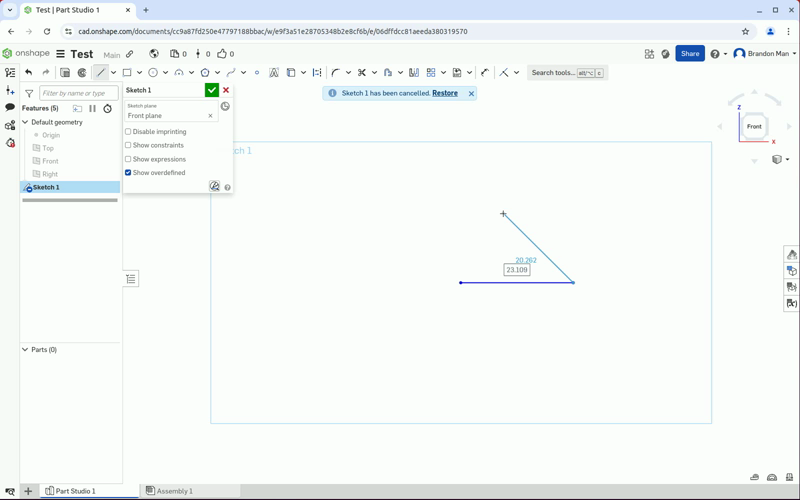
key_down(shift)
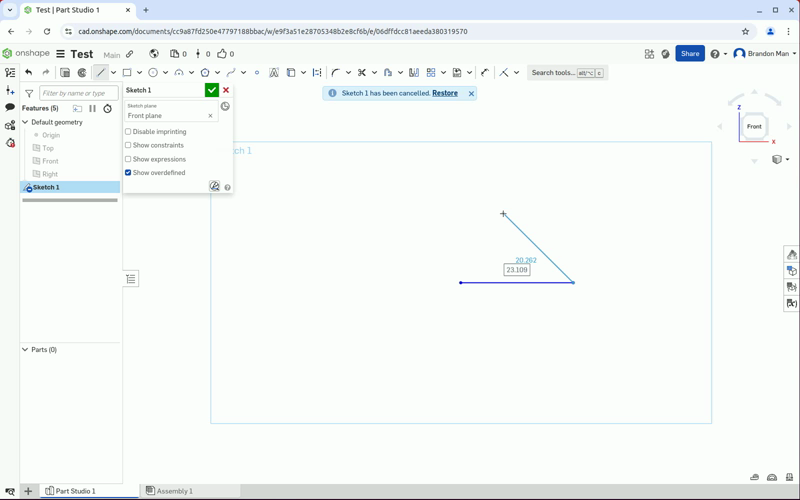
mouse_move(533, 213)
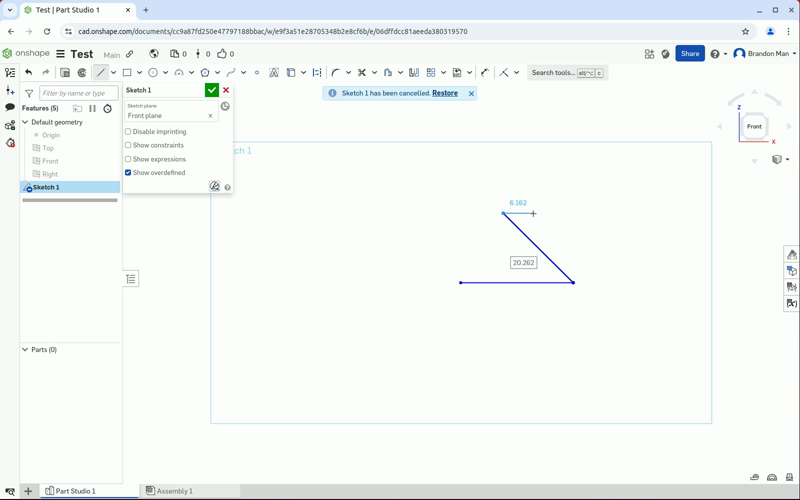
mouse_move(460, 213)
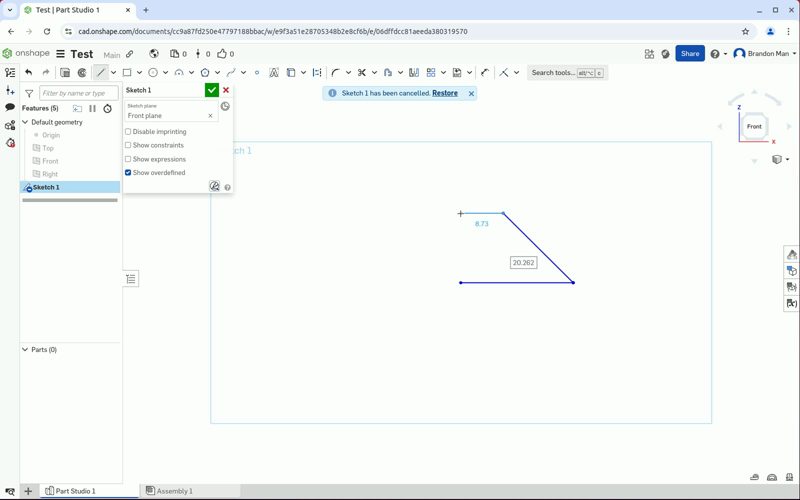
click(460, 213)
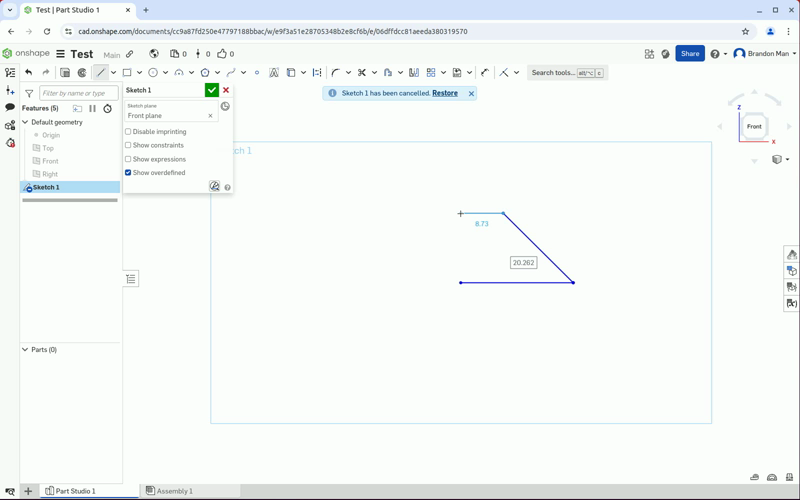
key_up(shift)
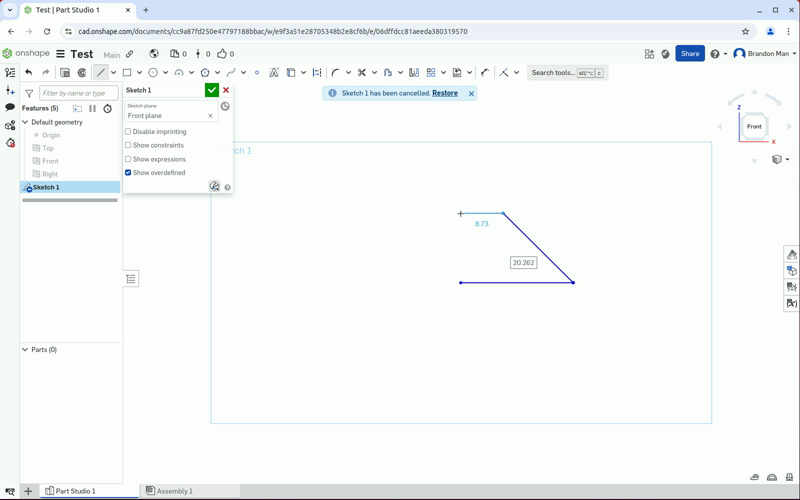
key_down(shift)
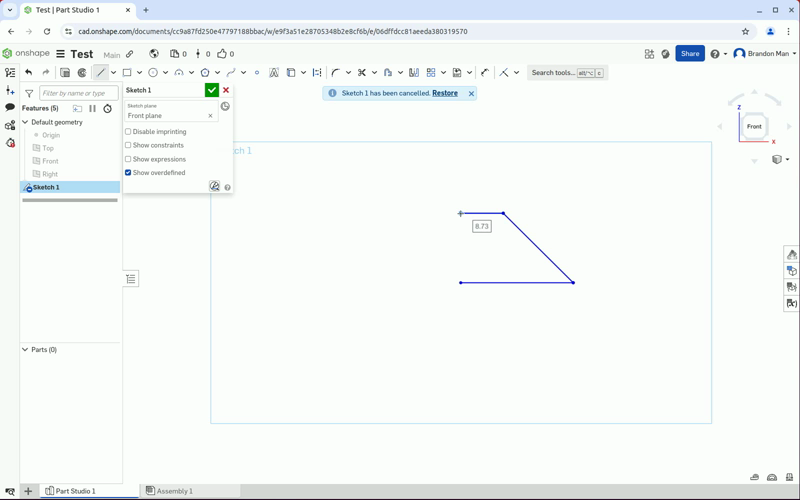
mouse_move(460, 282)
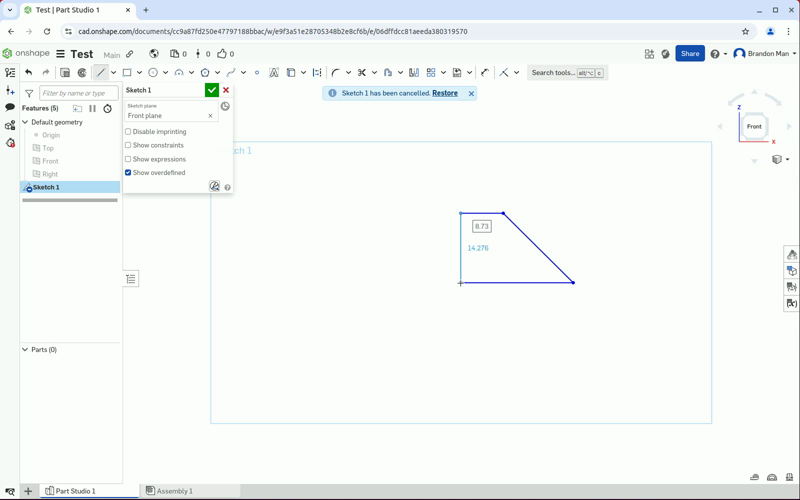
key_up(shift)
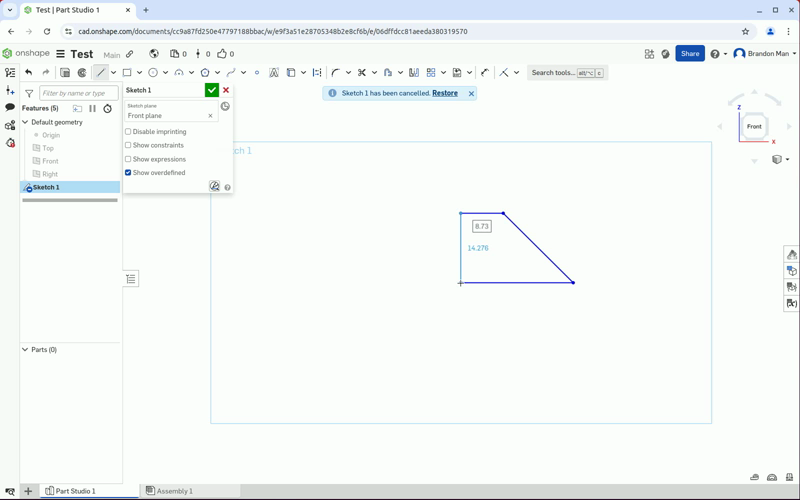
click(460, 282)
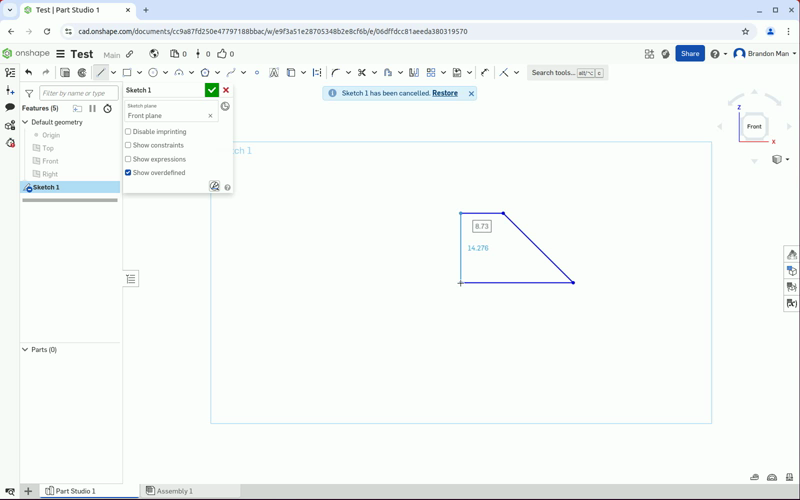
key(esc)
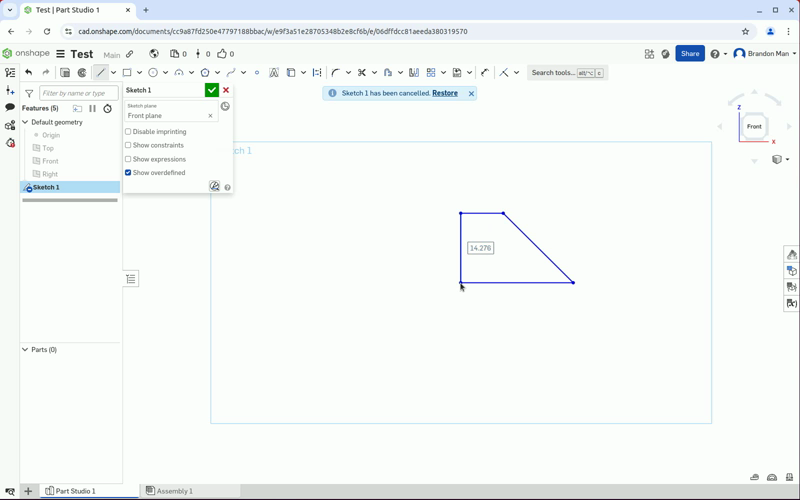
mouse_move(470, 260)
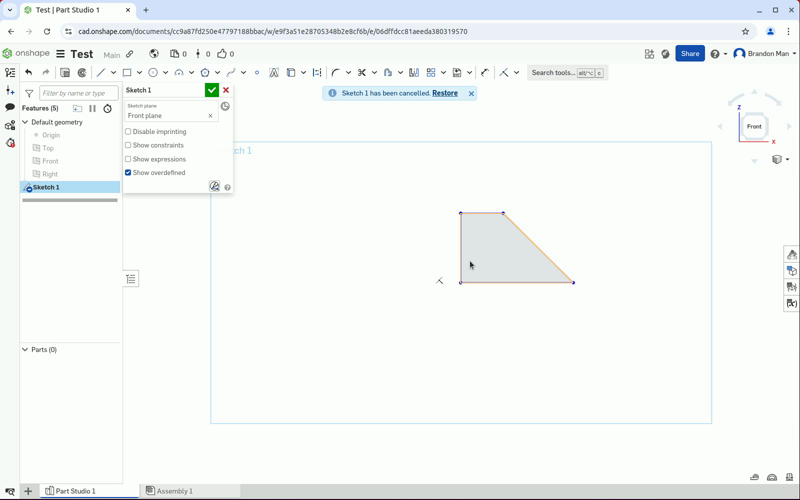
click(470, 260)
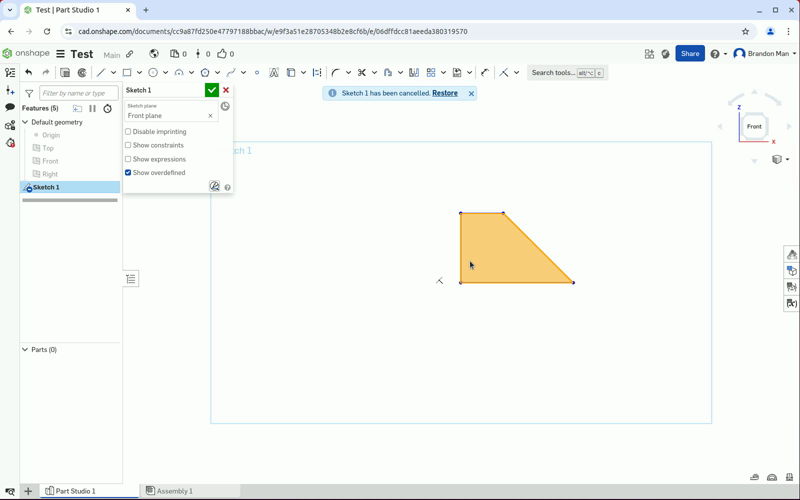
mouse_move(73, 352)
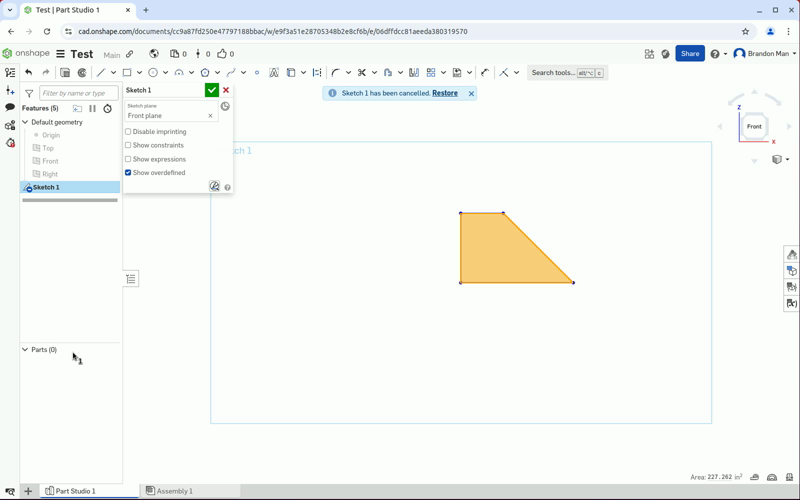
key(shift+y)
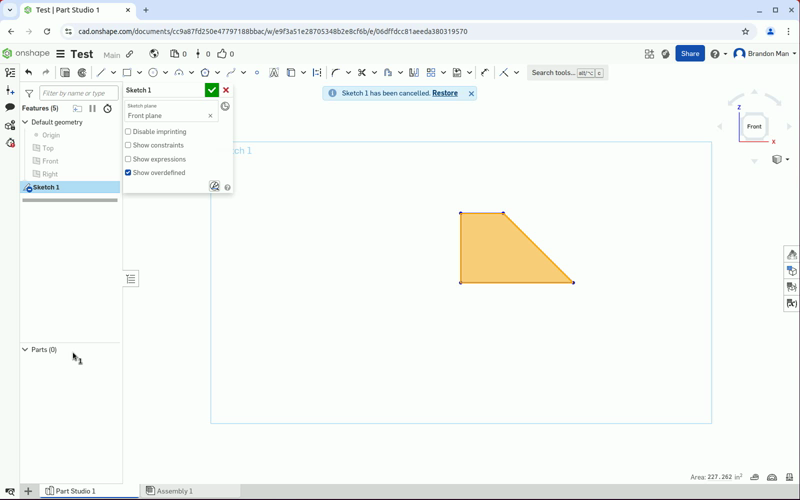
key(shift+e)
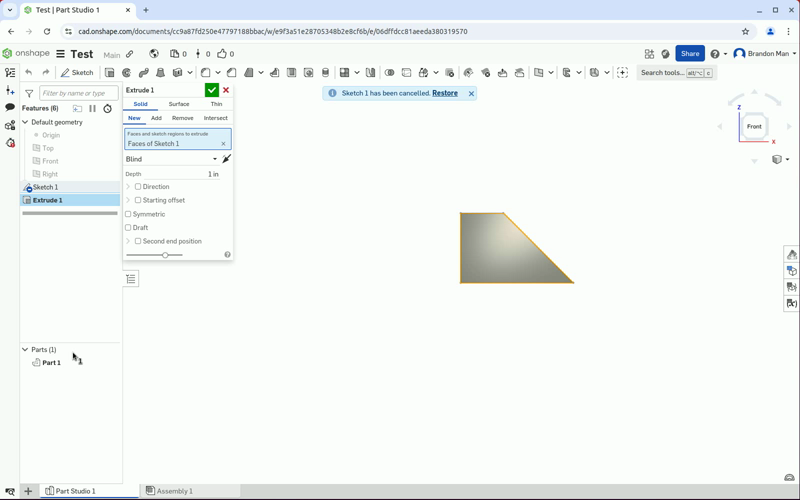
mouse_move(143, 106)
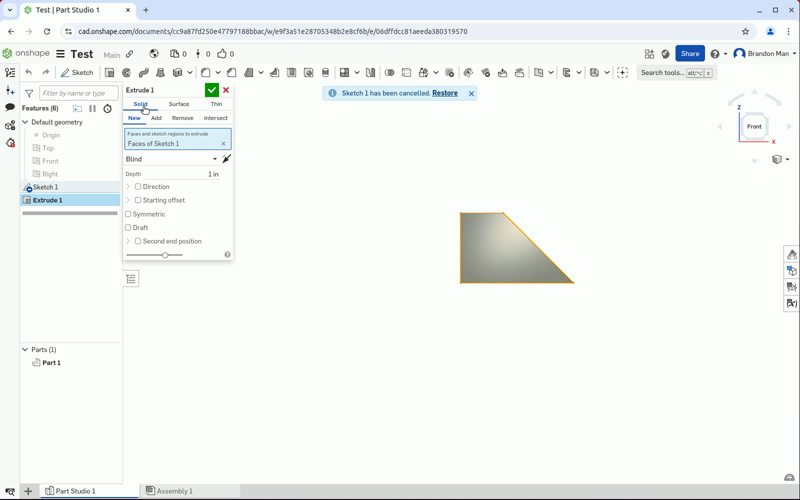
click(143, 106)
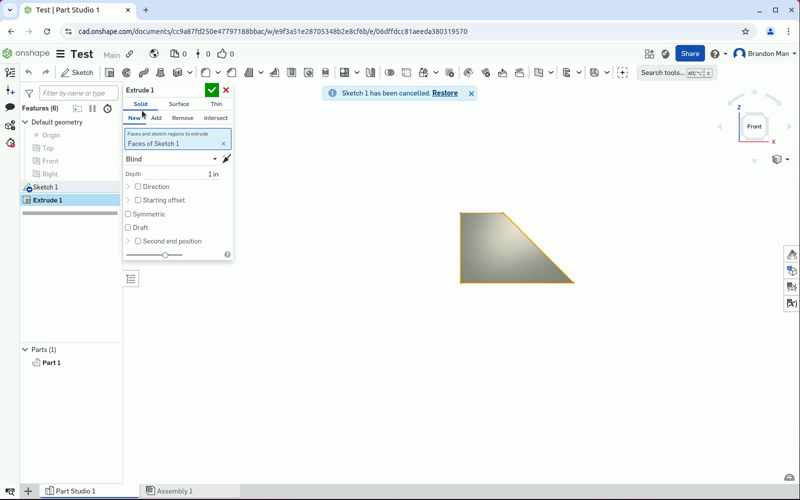
mouse_move(137, 120)
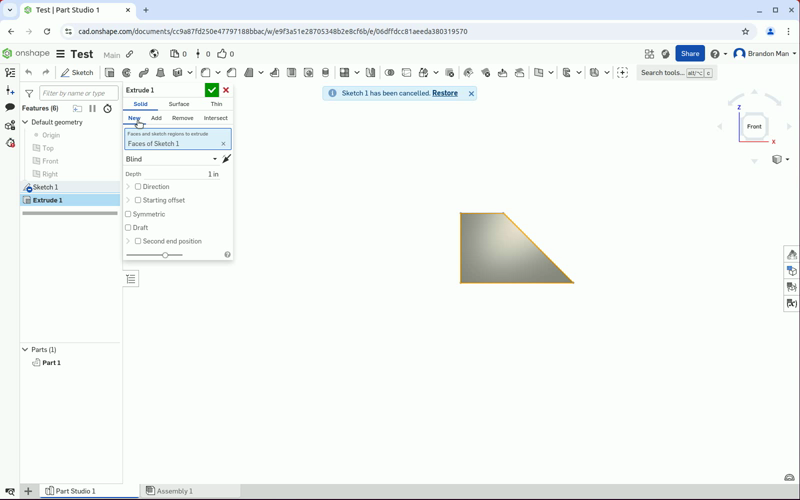
click(137, 120)
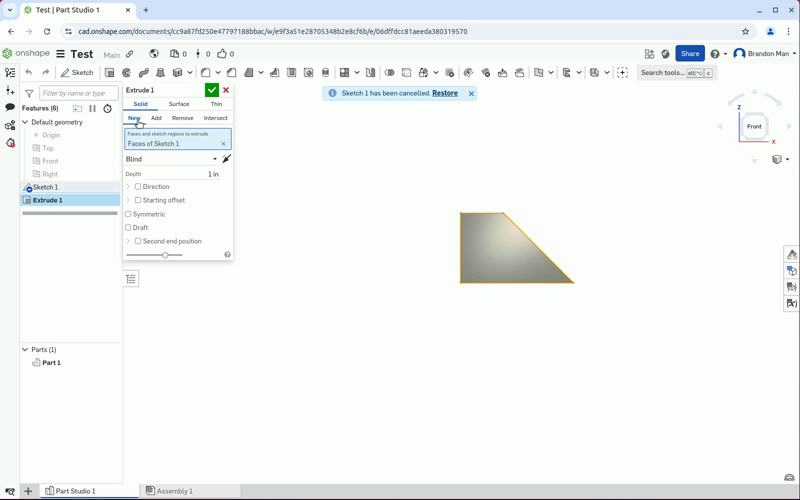
key(tab, 4)
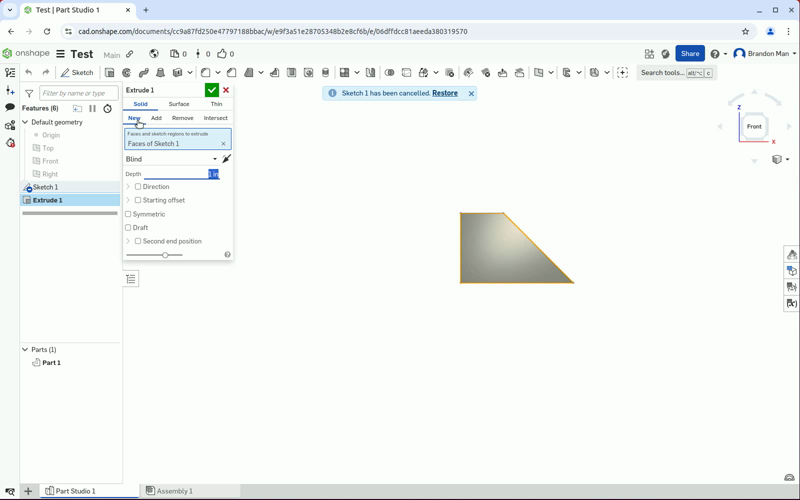
text(14.443)
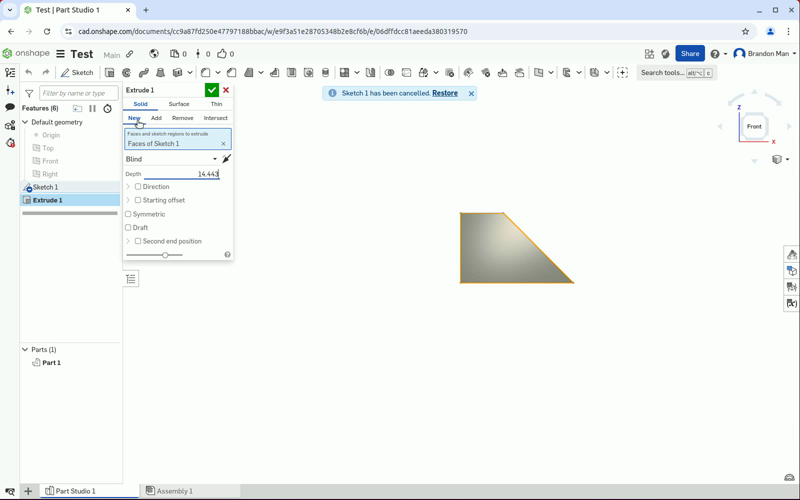
key(enter)
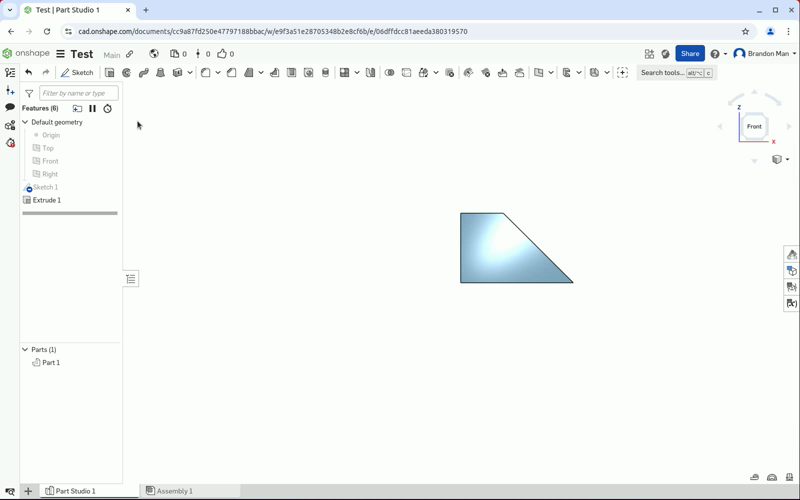
key(shift+h)
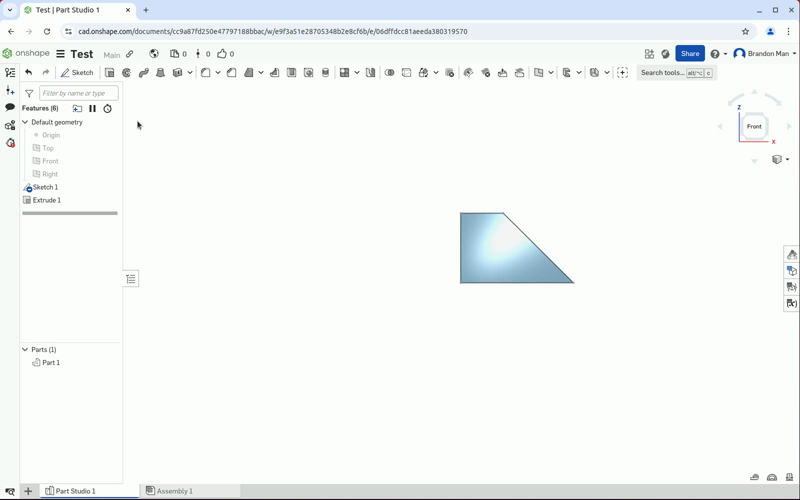
key(shift+h)
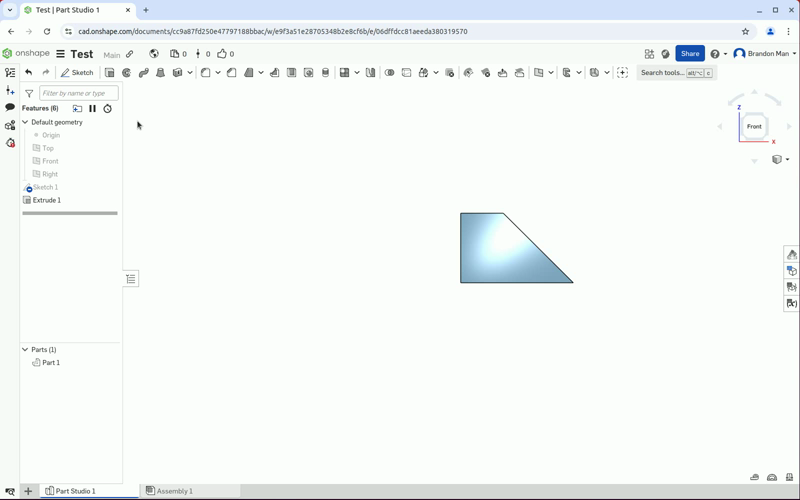
mouse_move(73, 189)
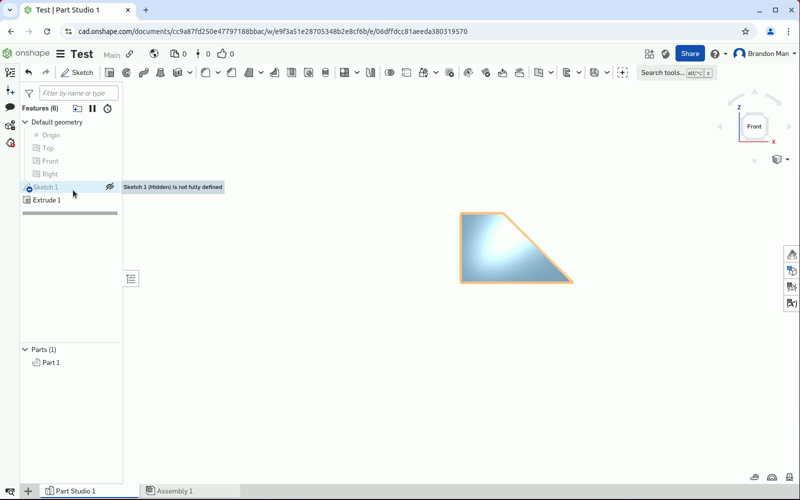
click(73, 189)
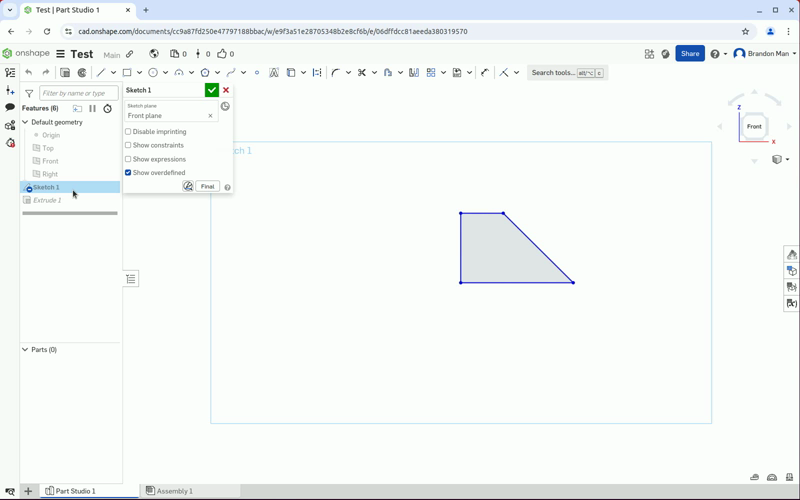
mouse_move(229, 92)
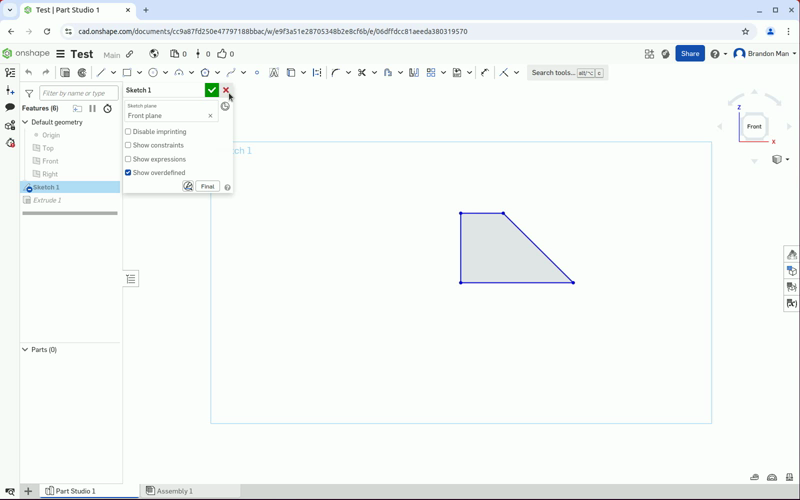
click(229, 92)
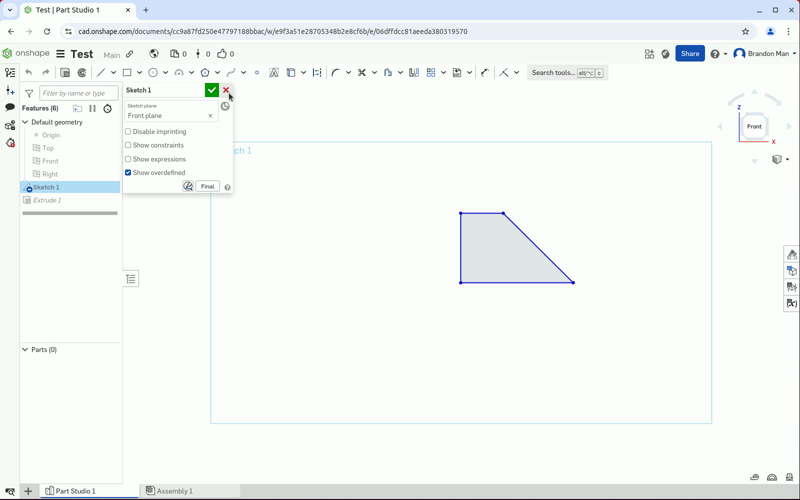
key(shift+s)
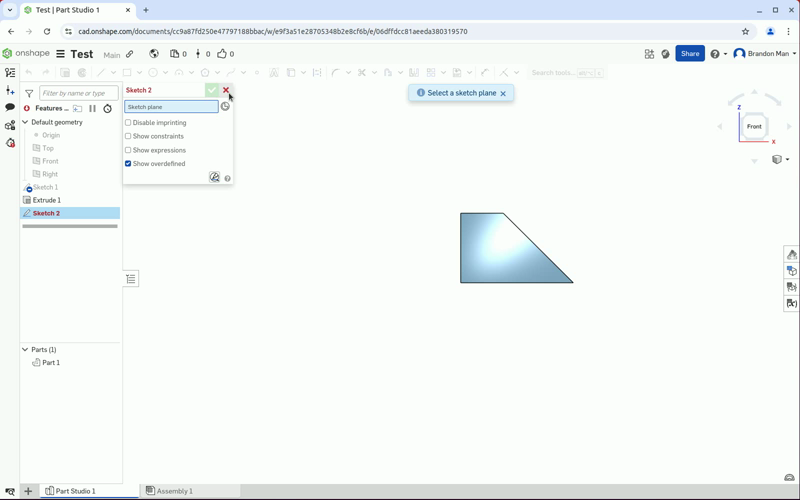
mouse_move(73, 163)
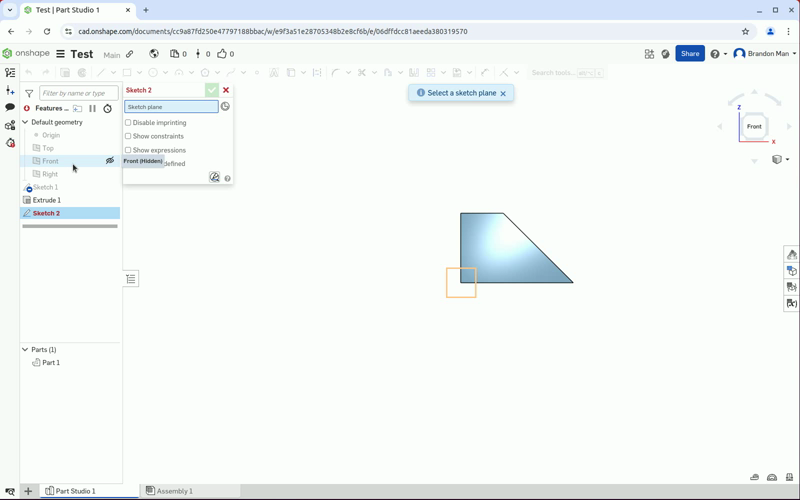
click(73, 163)
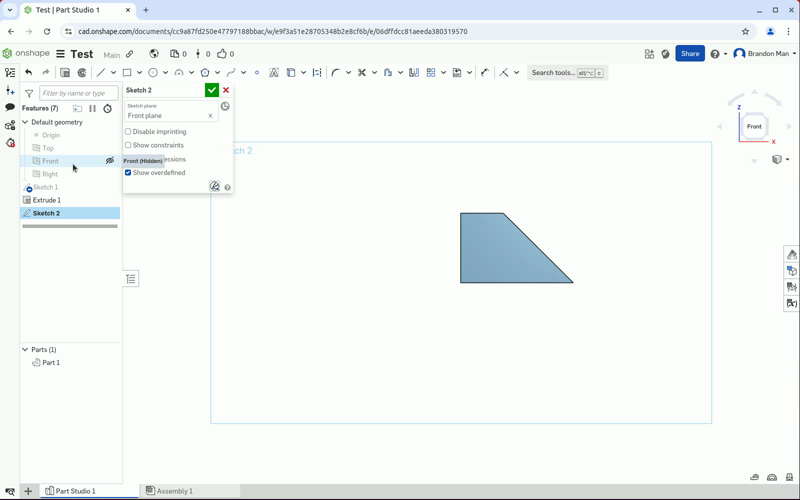
mouse_move(73, 352)
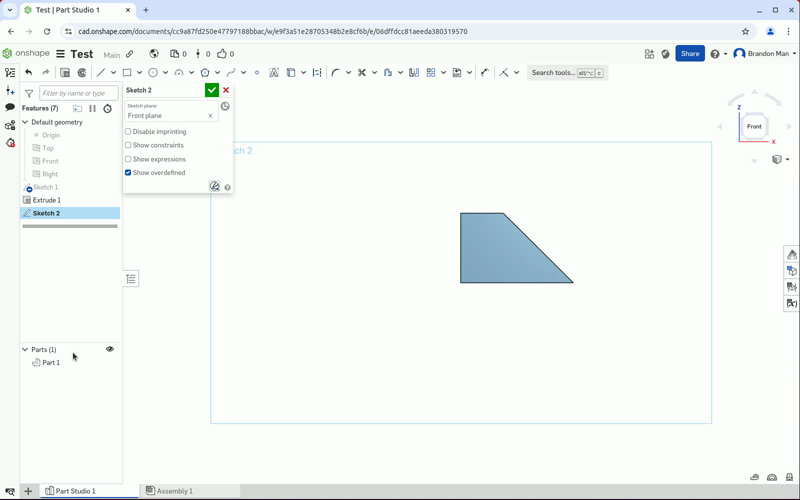
key(y)
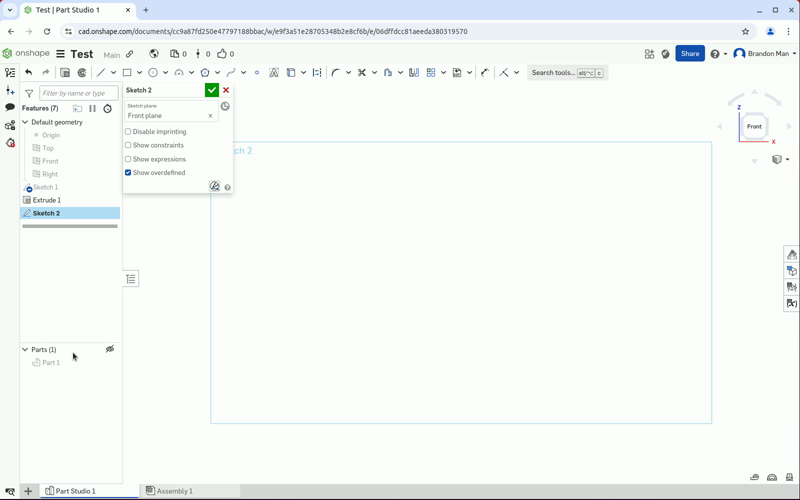
key(l)
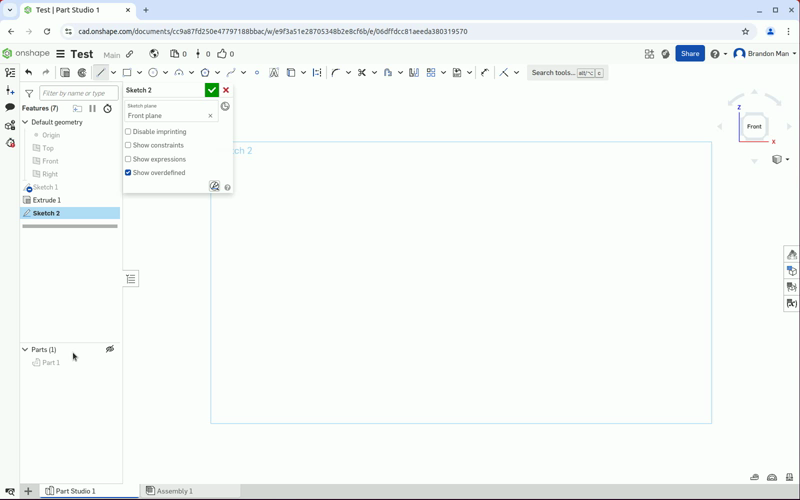
key_down(shift)
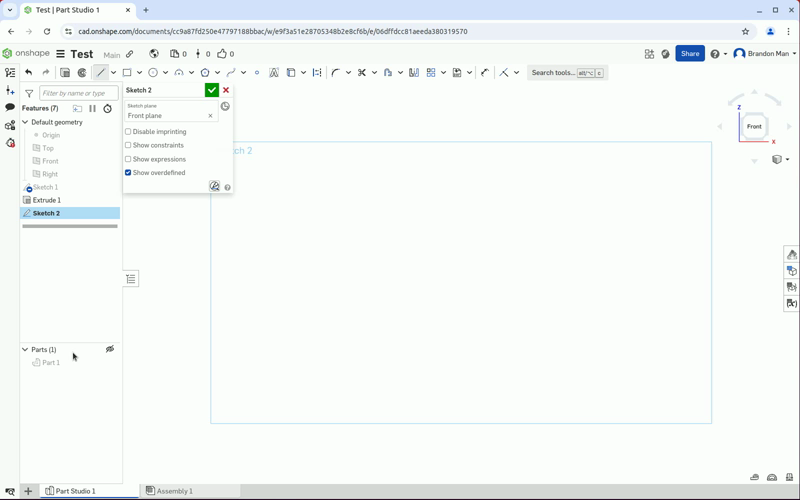
mouse_move(531, 240)
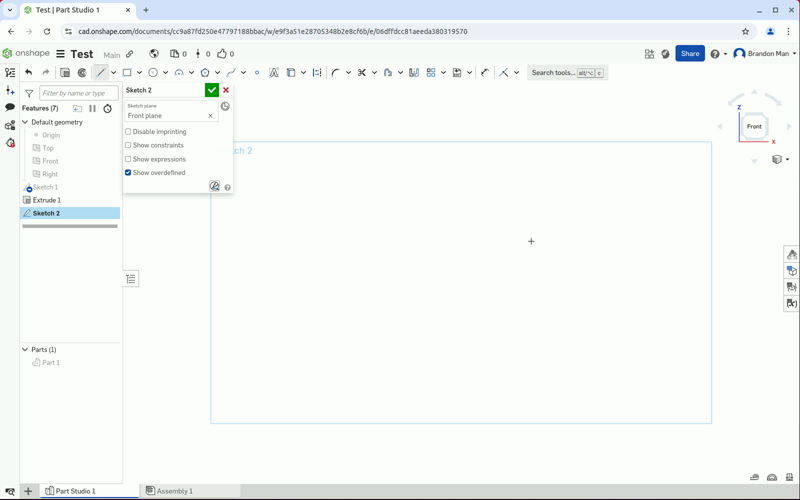
click(531, 240)
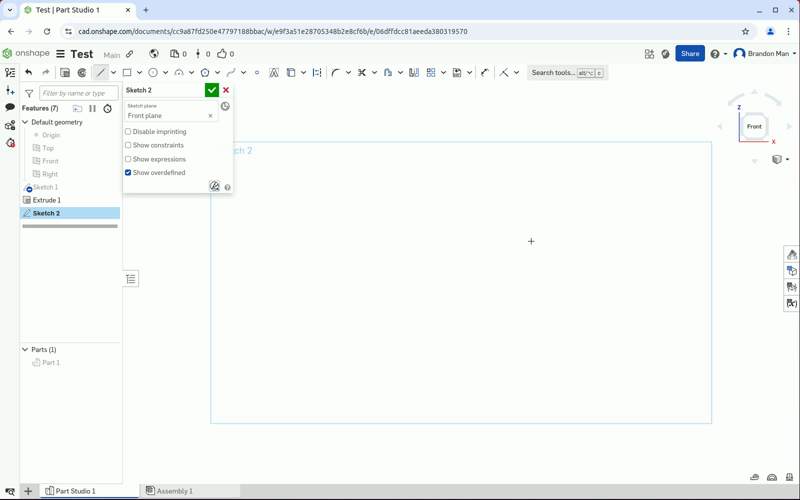
key_up(shift)
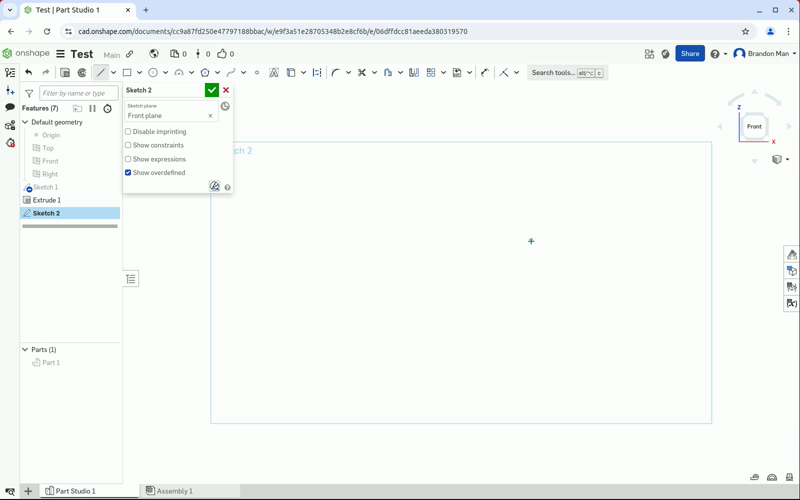
key_down(shift)
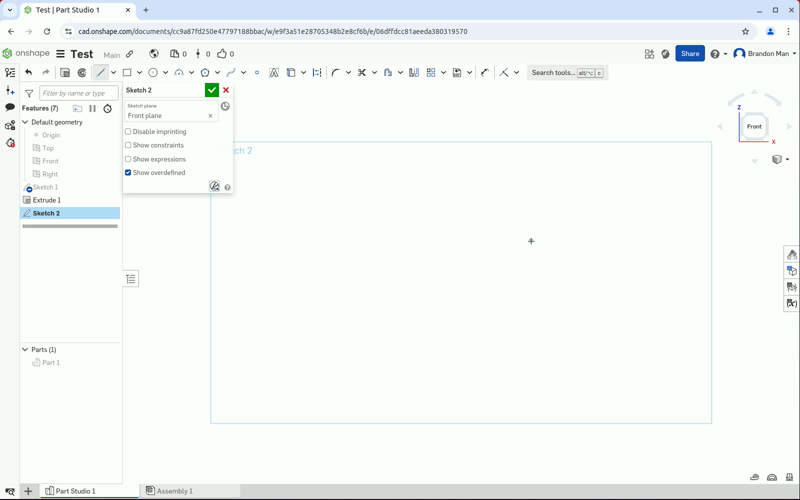
mouse_move(574, 283)
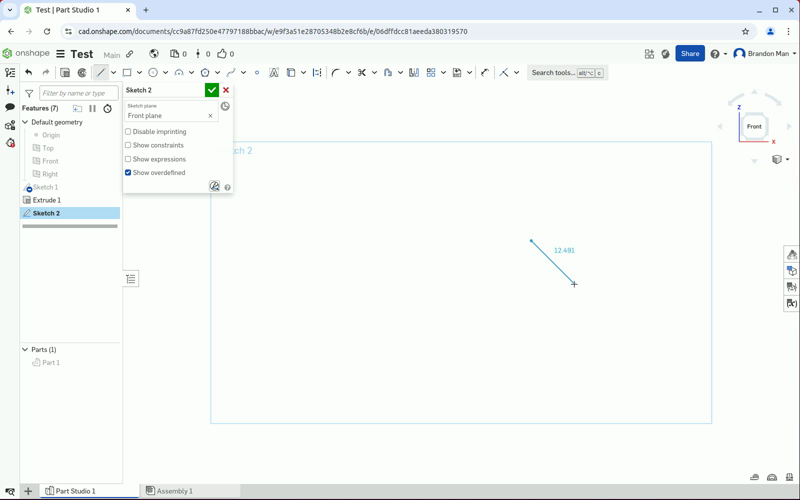
click(574, 283)
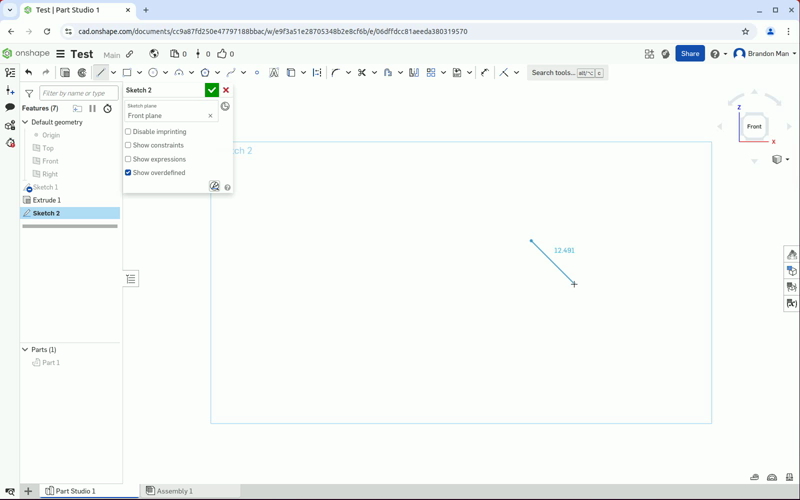
key_up(shift)
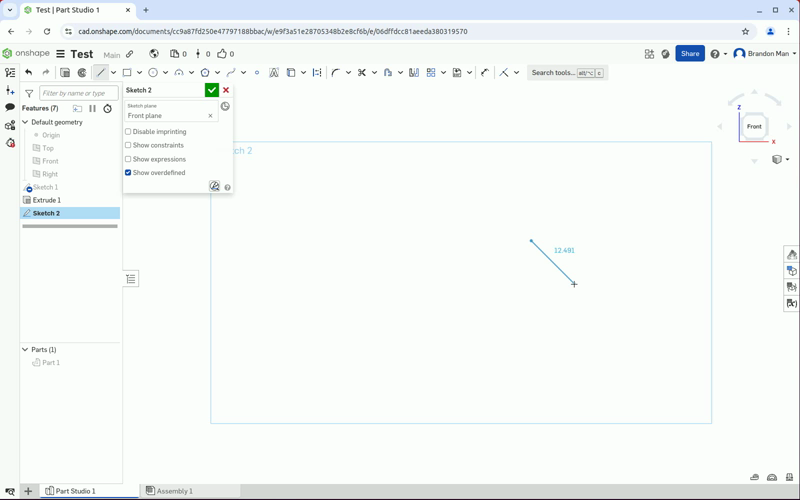
key_down(shift)
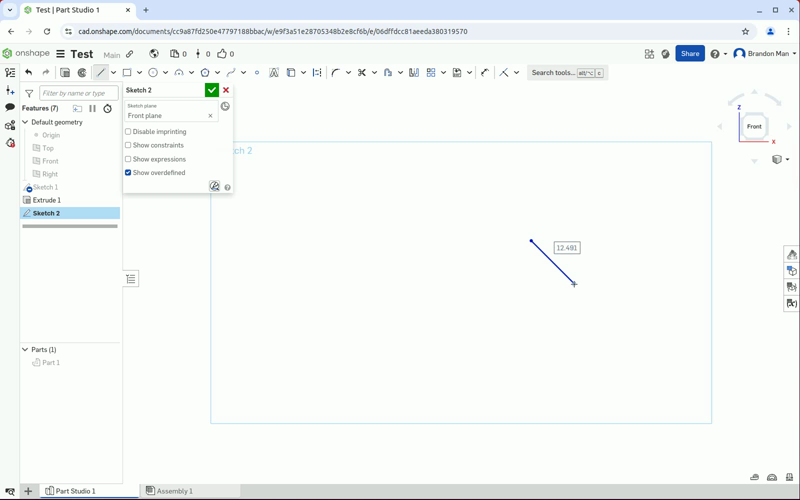
mouse_move(589, 283)
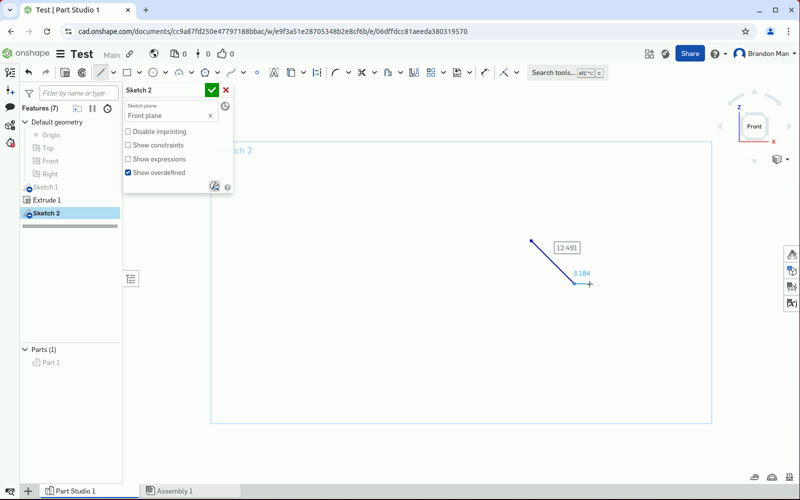
mouse_move(574, 240)
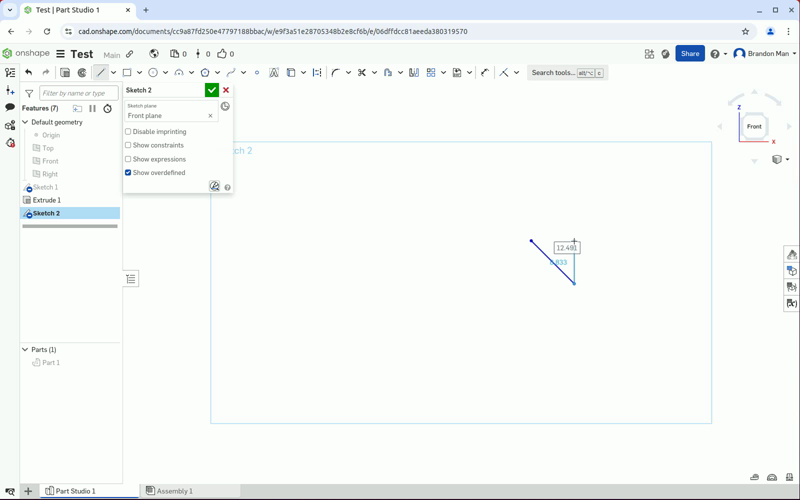
click(574, 240)
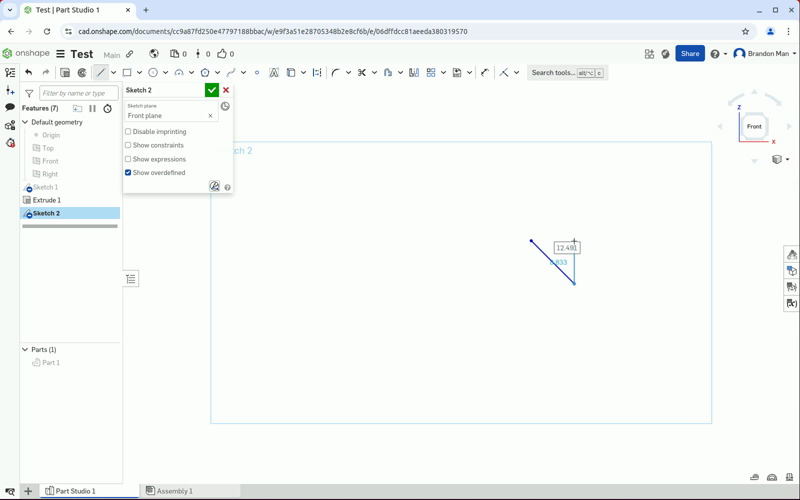
key_up(shift)
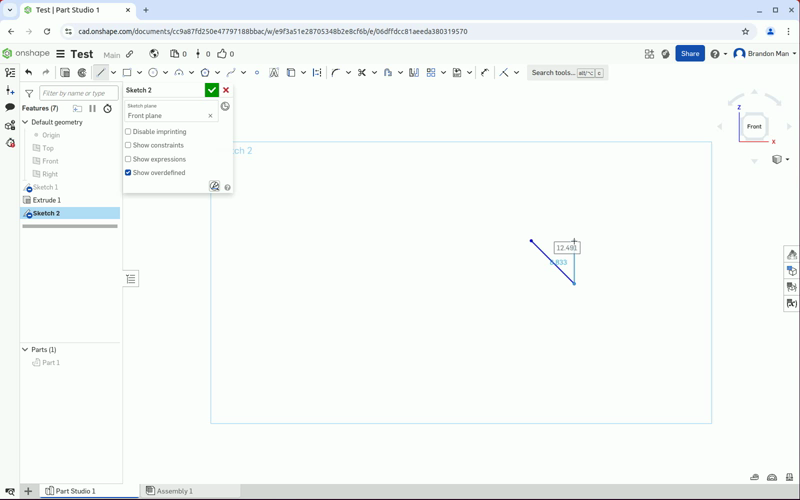
mouse_move(589, 240)
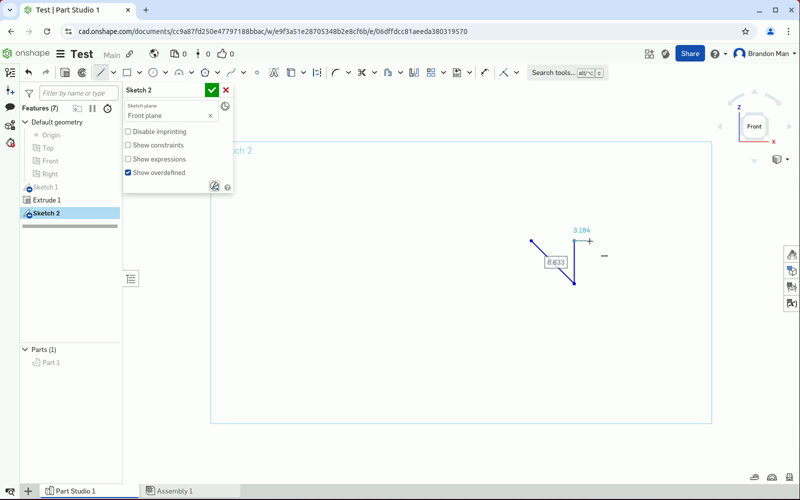
key_down(shift)
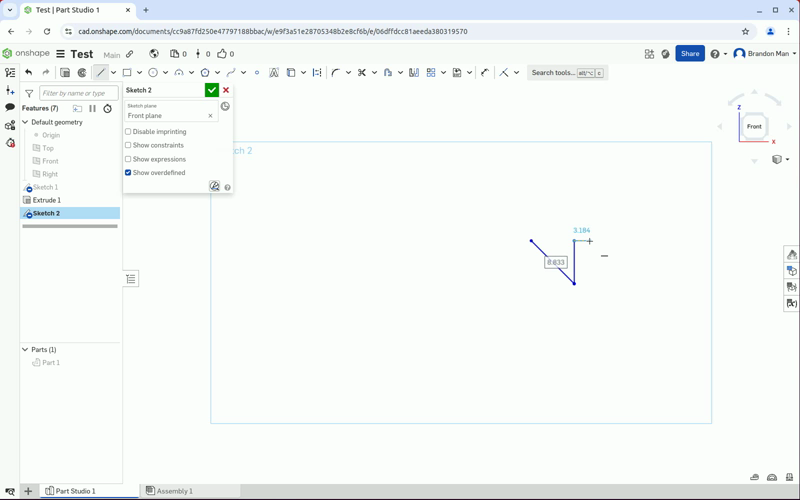
mouse_move(531, 240)
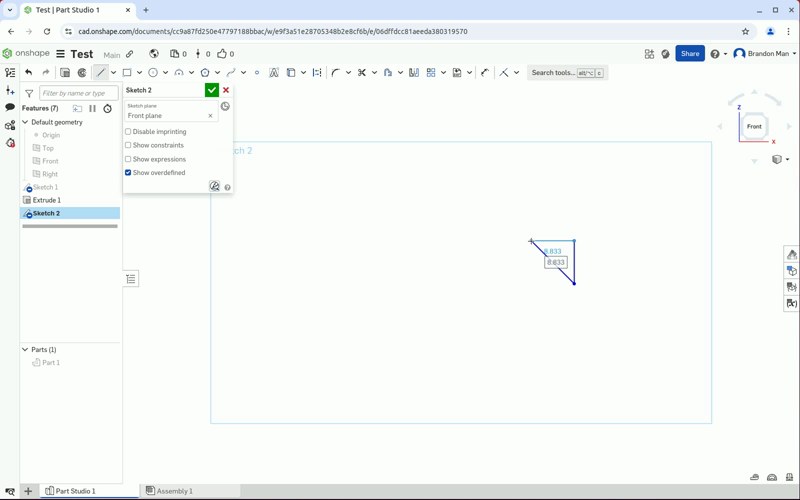
key_up(shift)
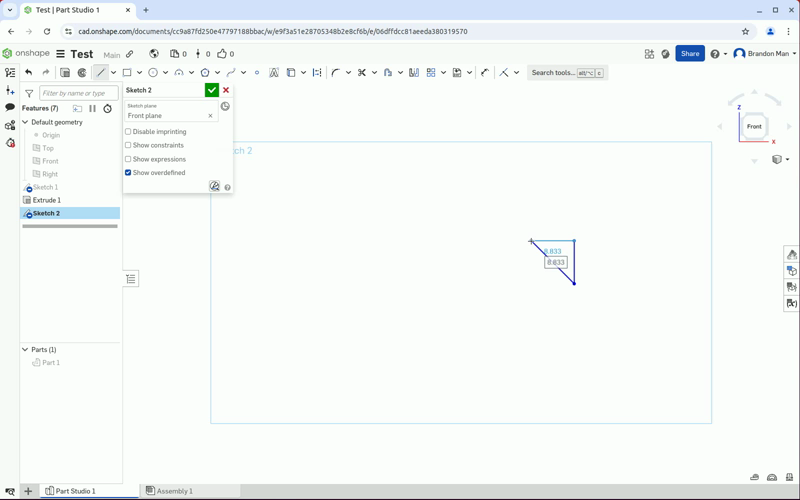
click(531, 240)
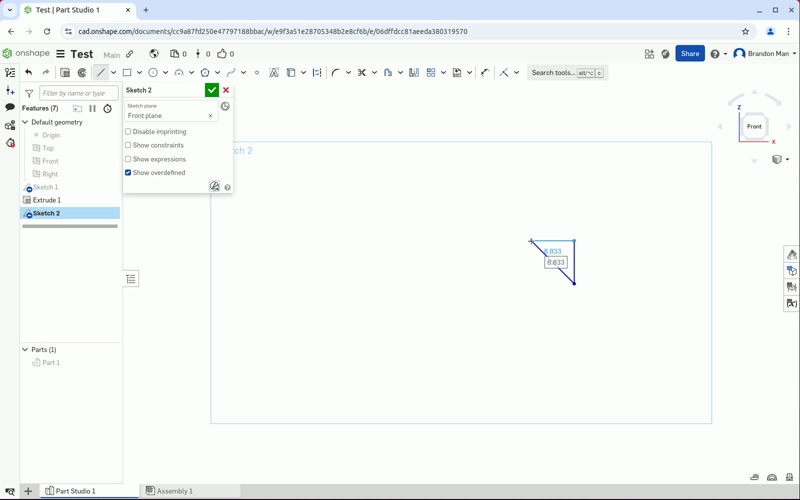
key(esc)
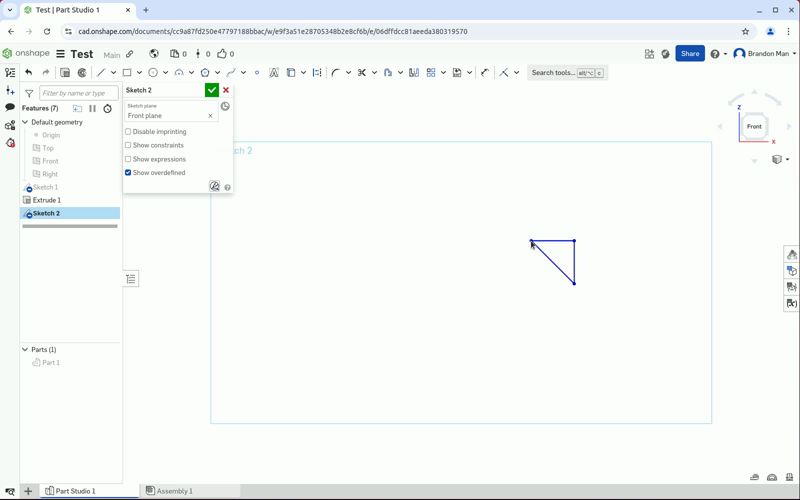
mouse_move(565, 250)
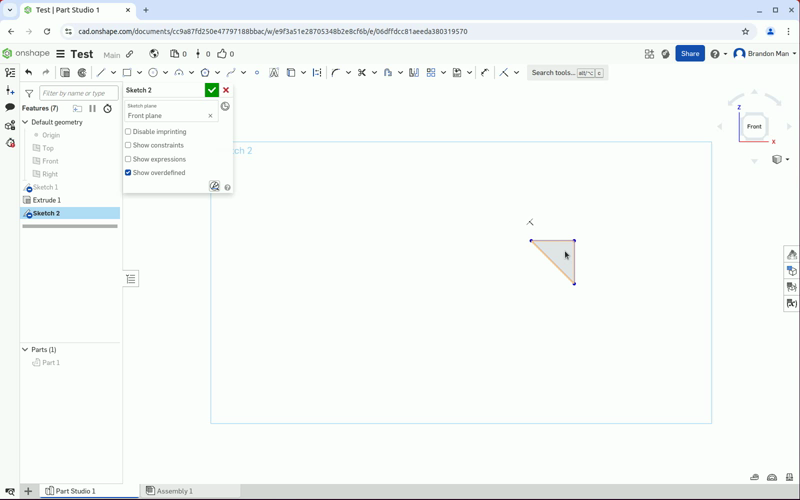
scroll(6)
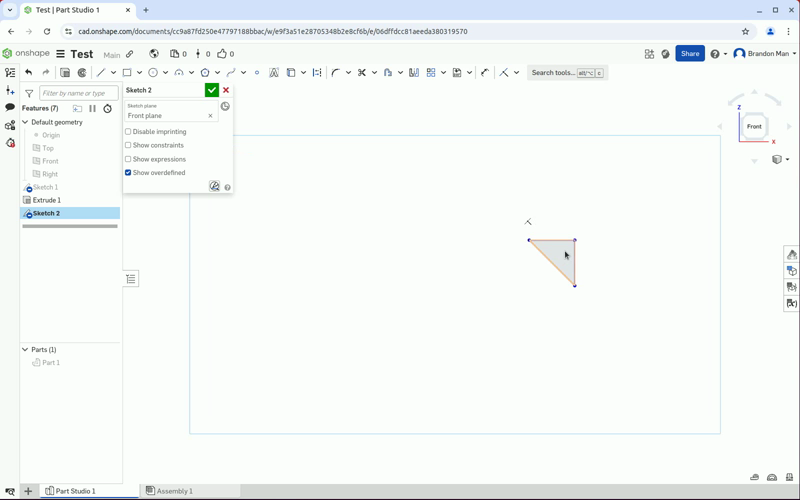
scroll(6)
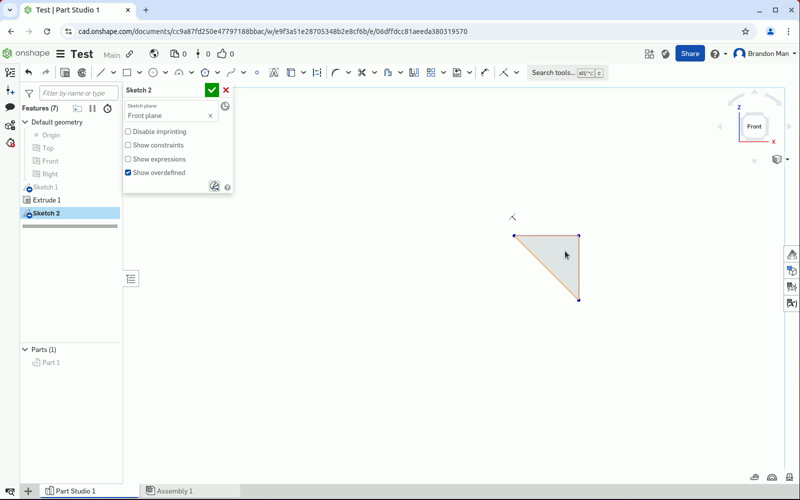
scroll(6)
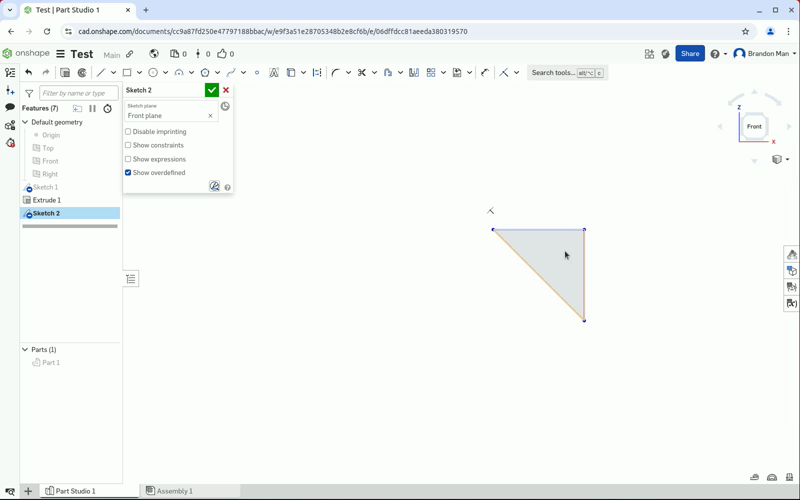
scroll(6)
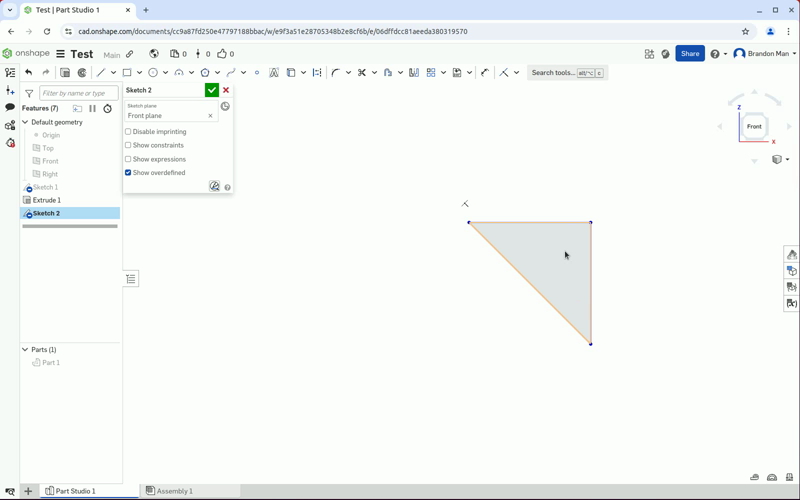
scroll(6)
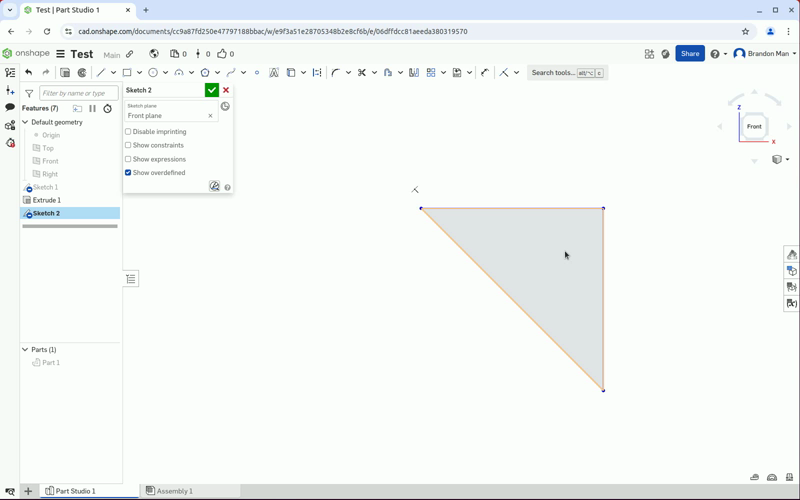
scroll(6)
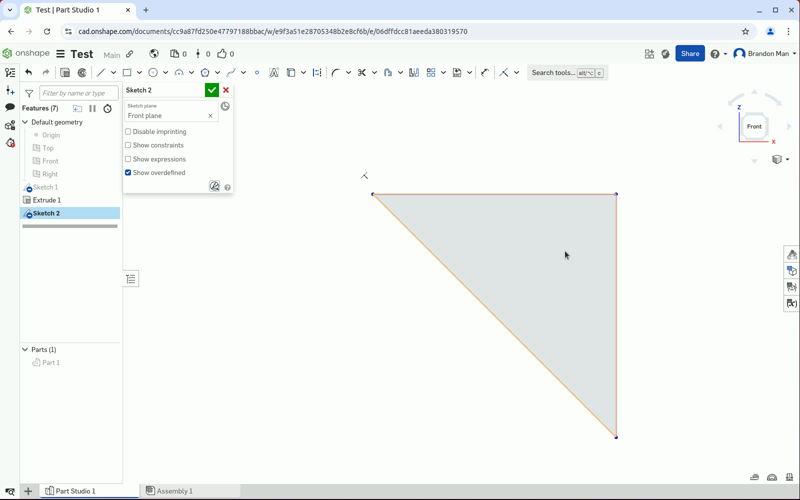
scroll(6)
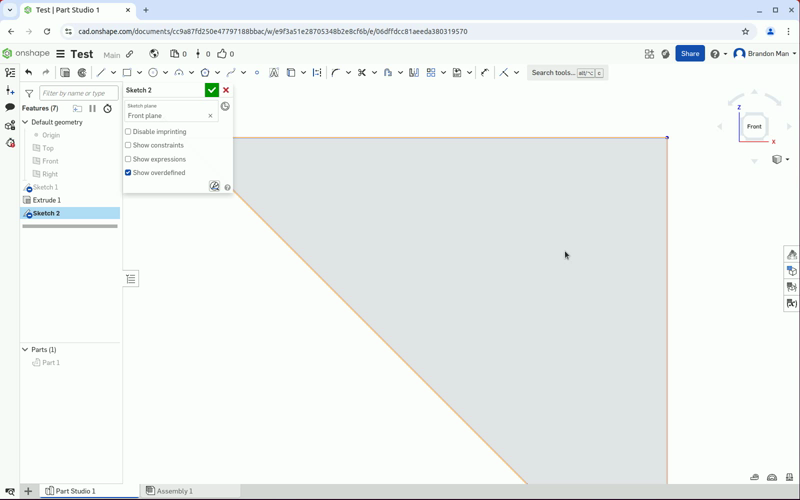
click(565, 250)
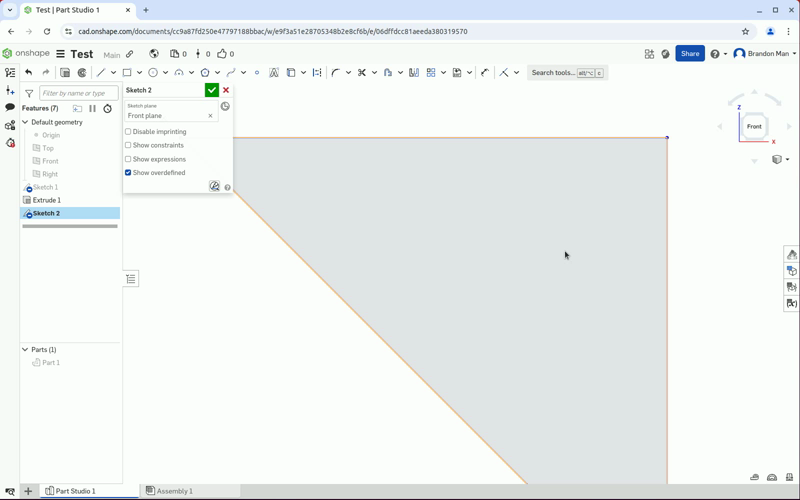
scroll(-6)
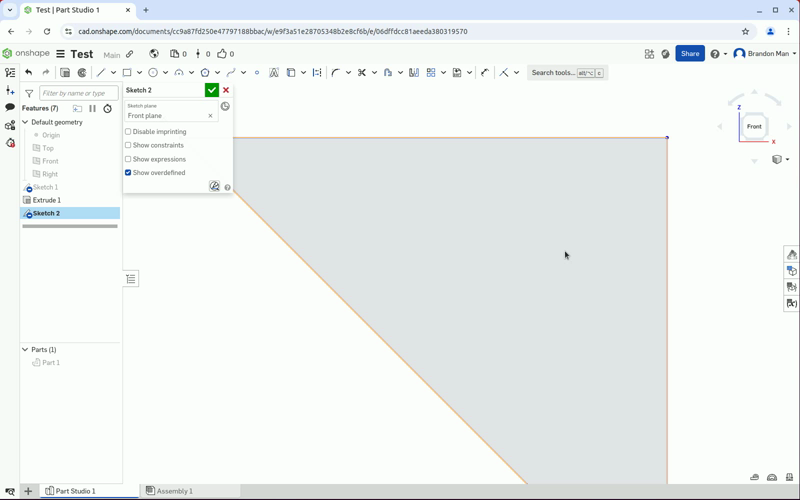
scroll(-6)
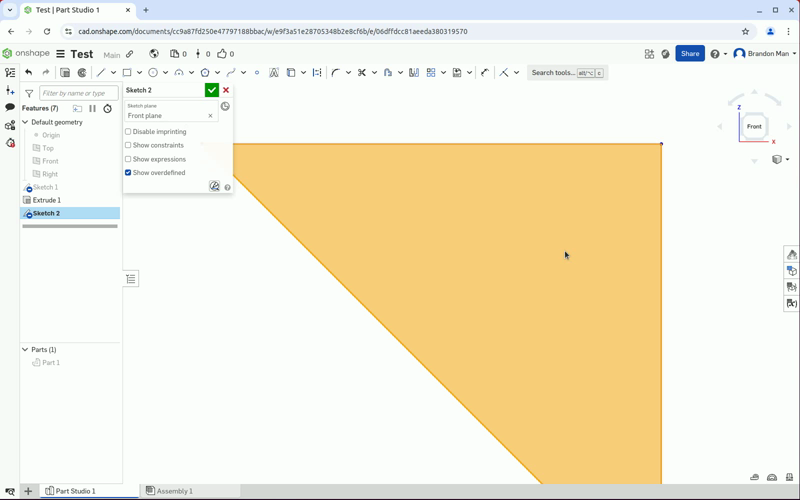
scroll(-6)
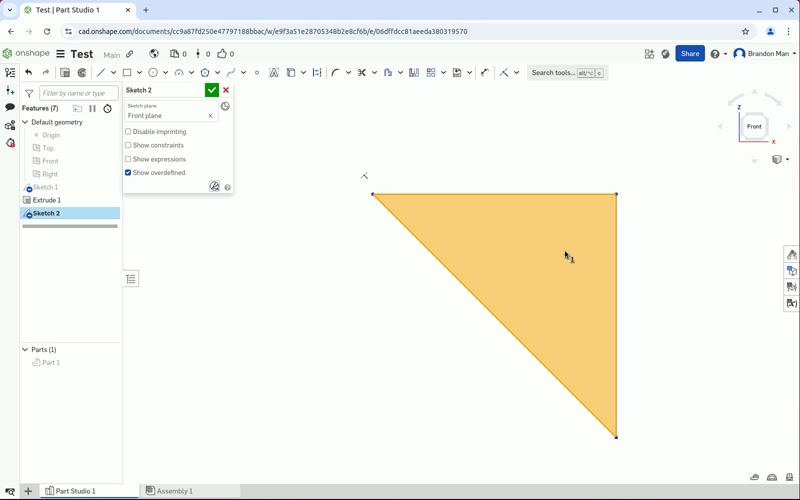
scroll(-6)
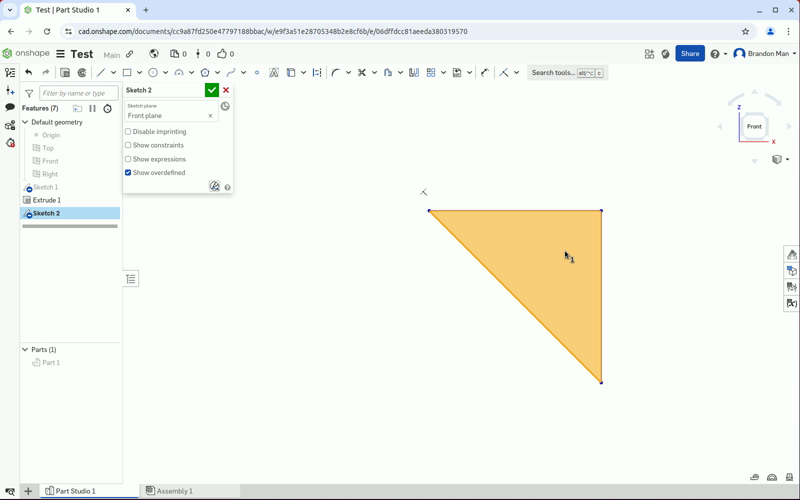
scroll(-6)
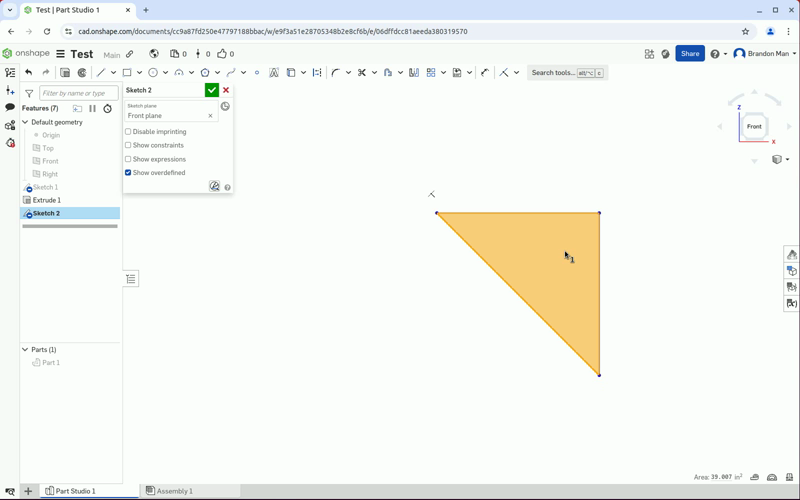
scroll(-6)
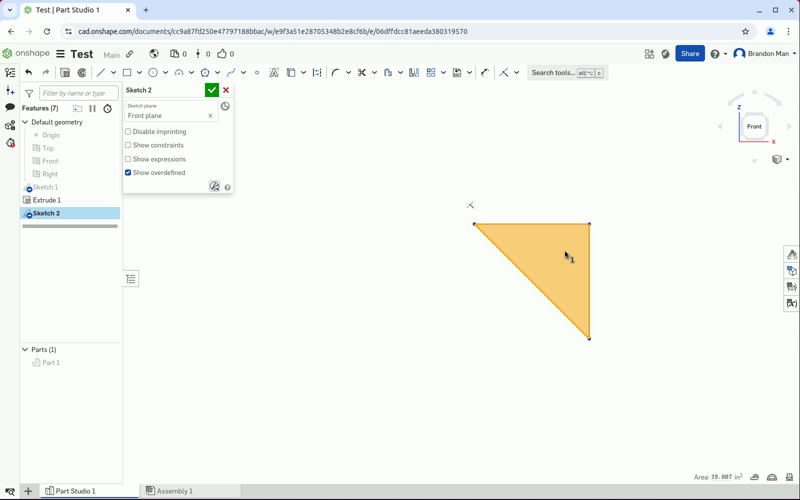
scroll(-6)
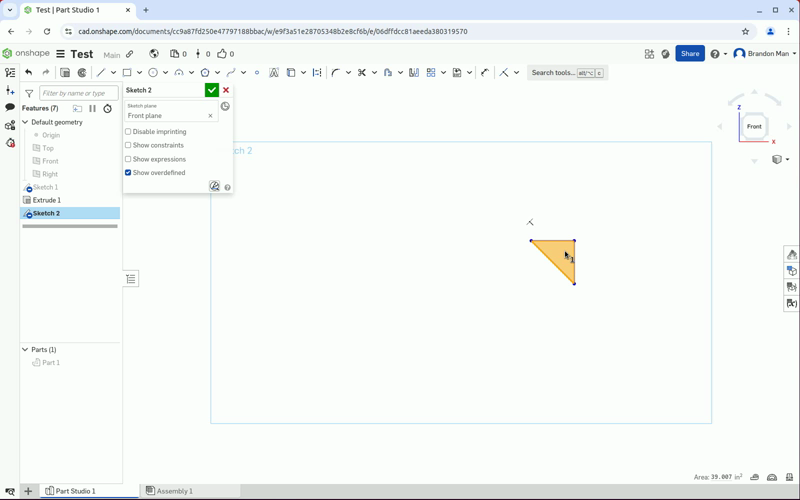
mouse_move(73, 352)
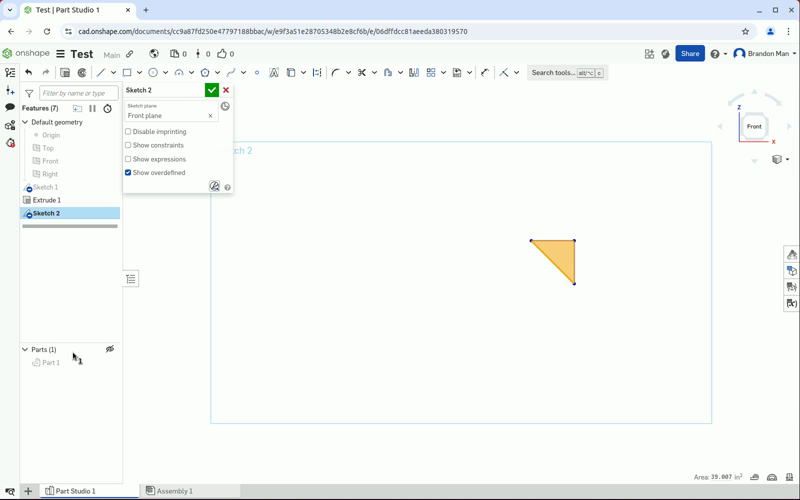
key(shift+y)
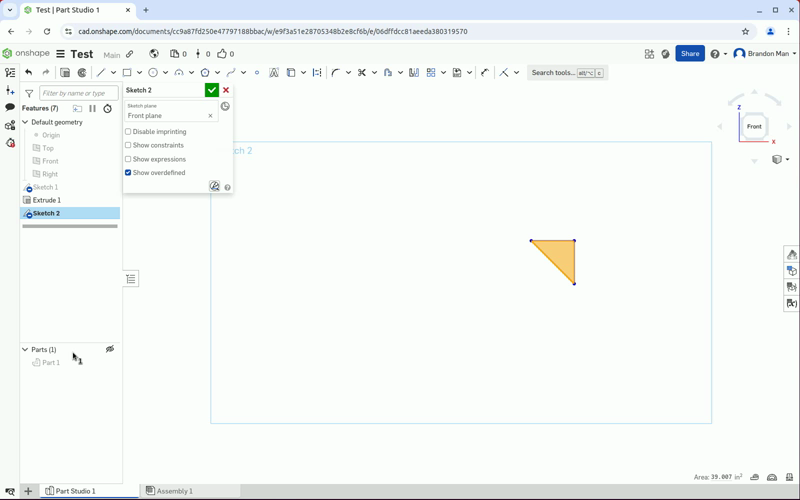
key(shift+e)
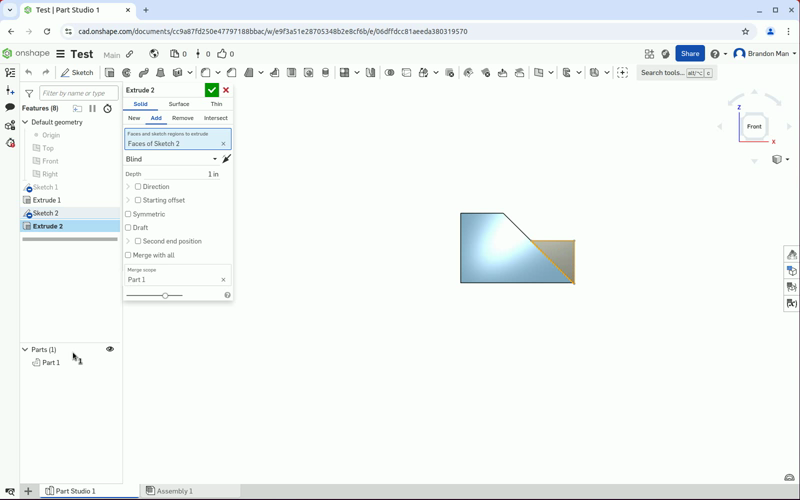
mouse_move(143, 106)
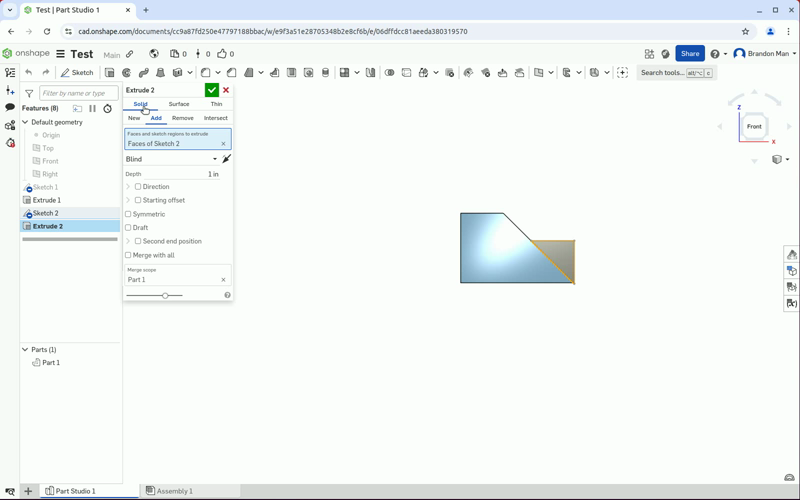
click(143, 106)
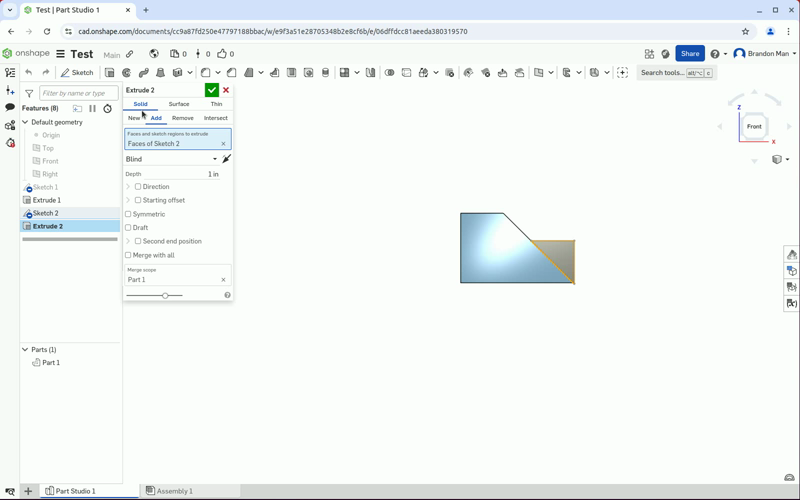
mouse_move(137, 120)
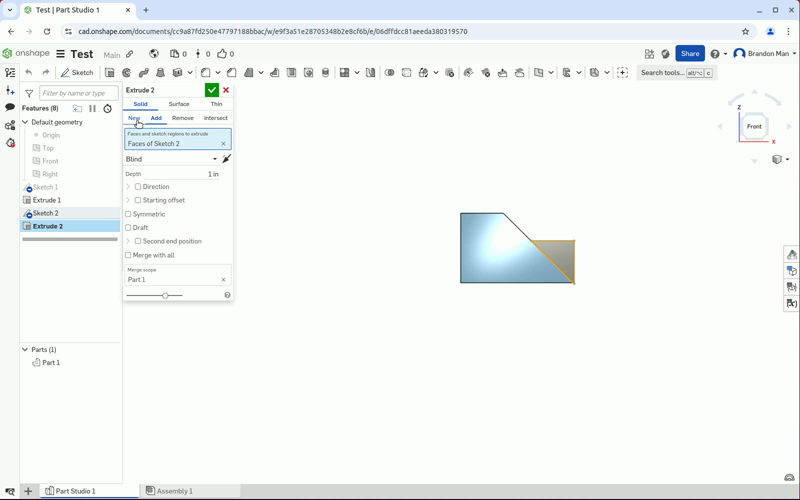
click(137, 120)
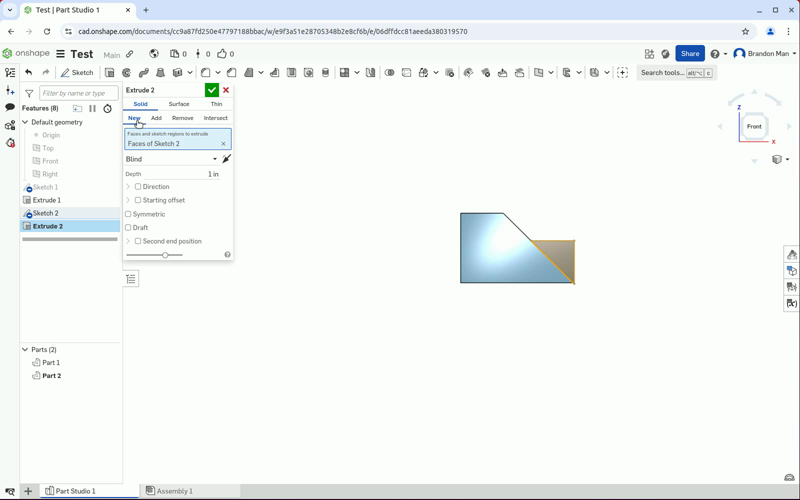
key(tab, 4)
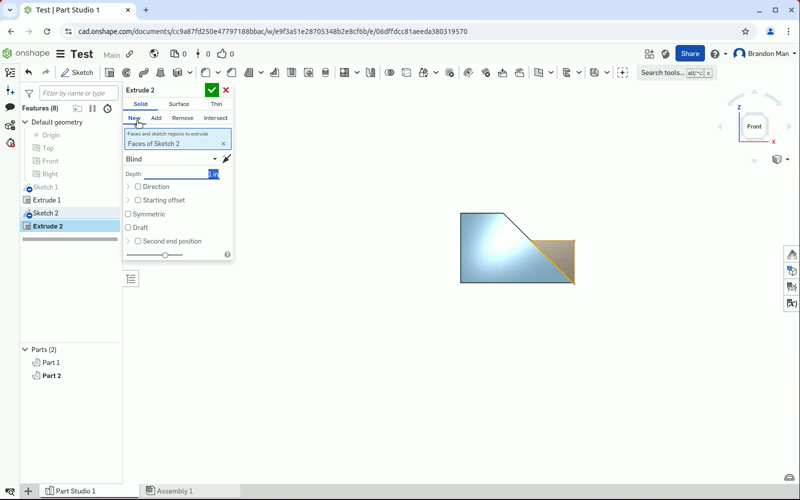
text(8.666)
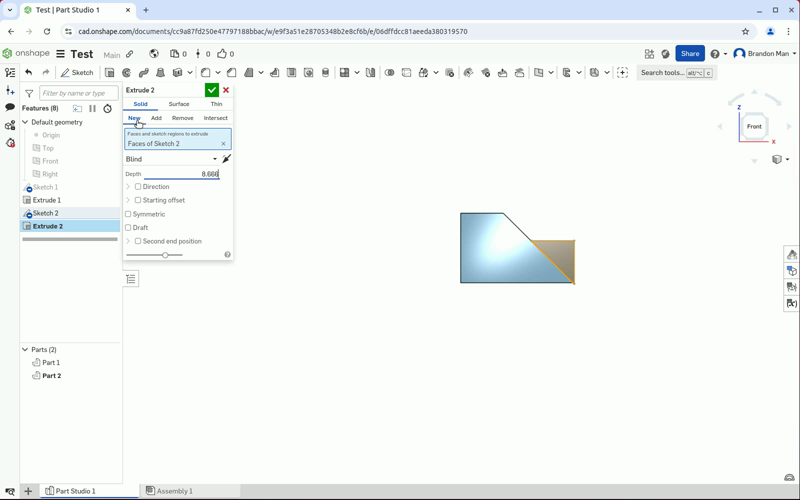
key(enter)
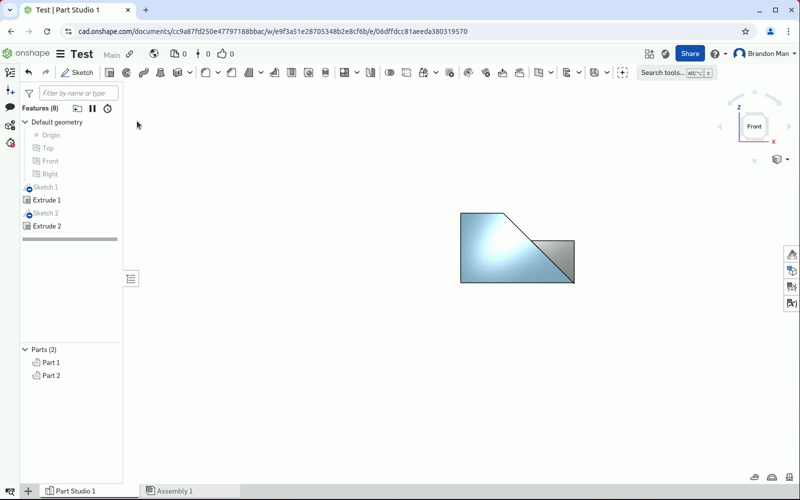
key(shift+h)
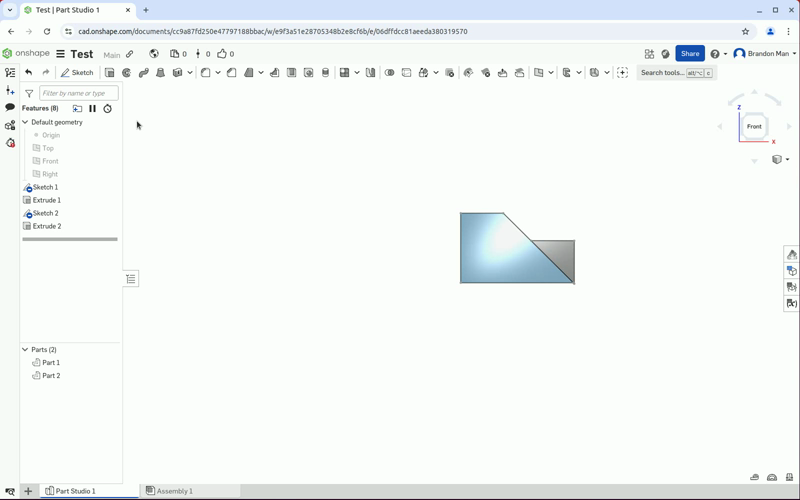
key(shift+h)
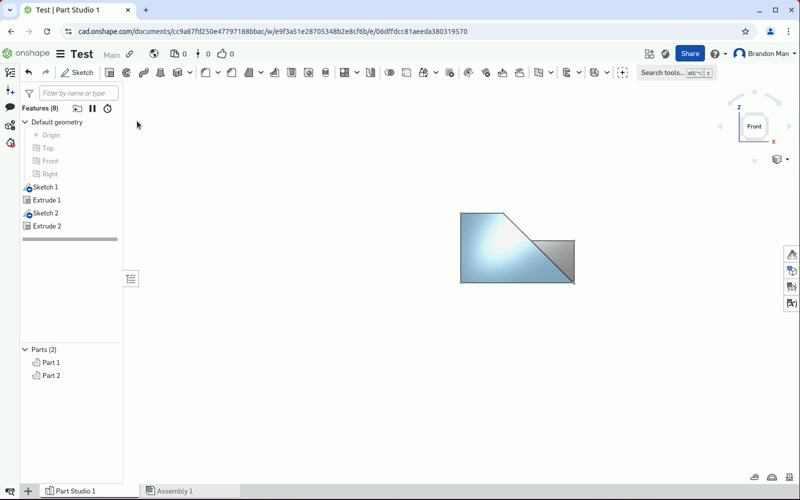
key(shift+7)
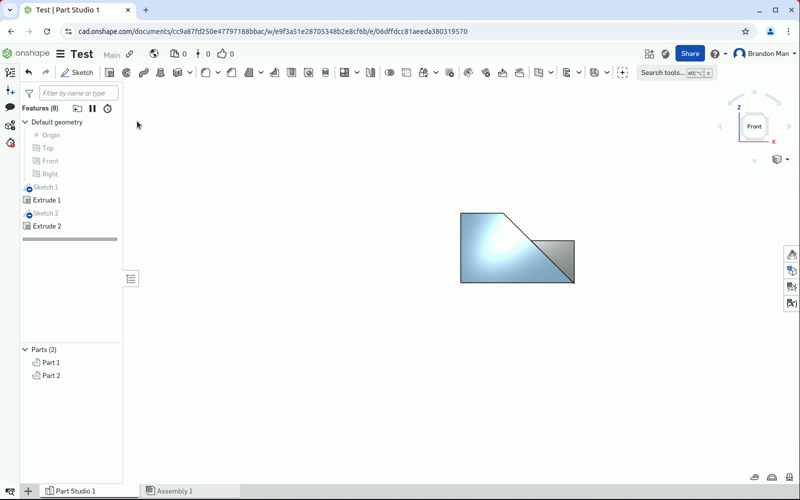
key(left, 2)
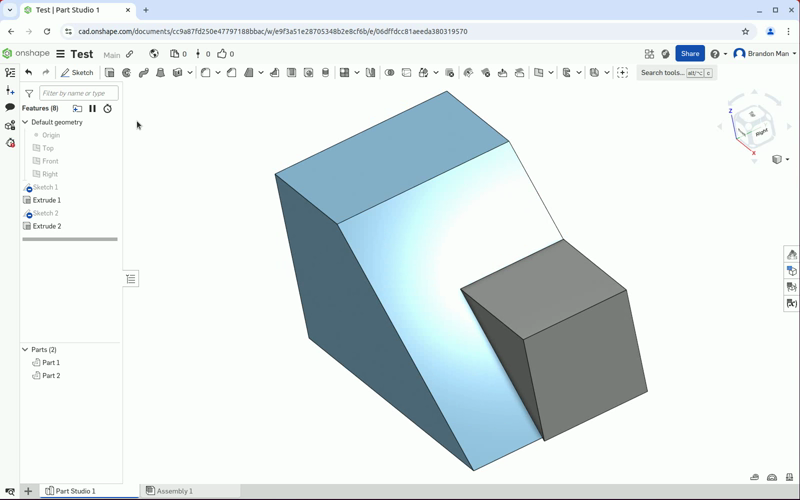
key(down, 2)
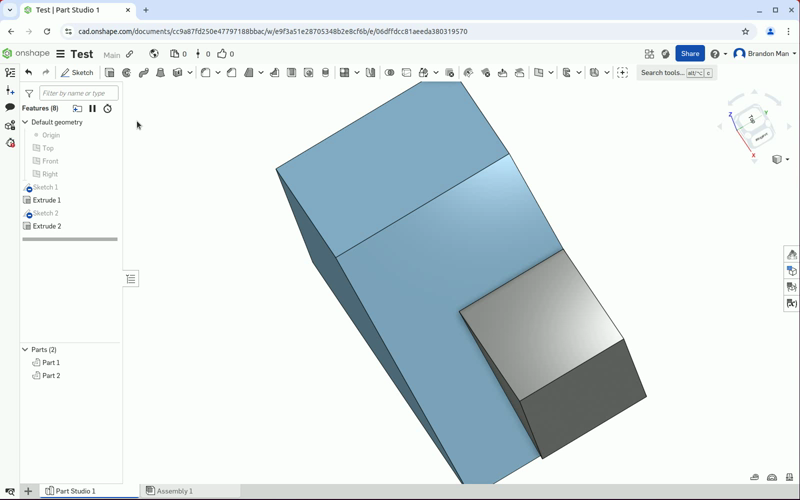
key(up, 2)
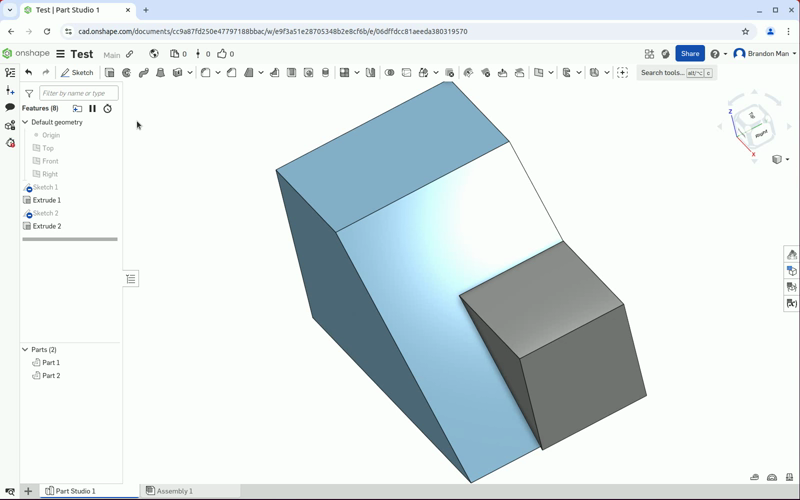
key(right, 2)
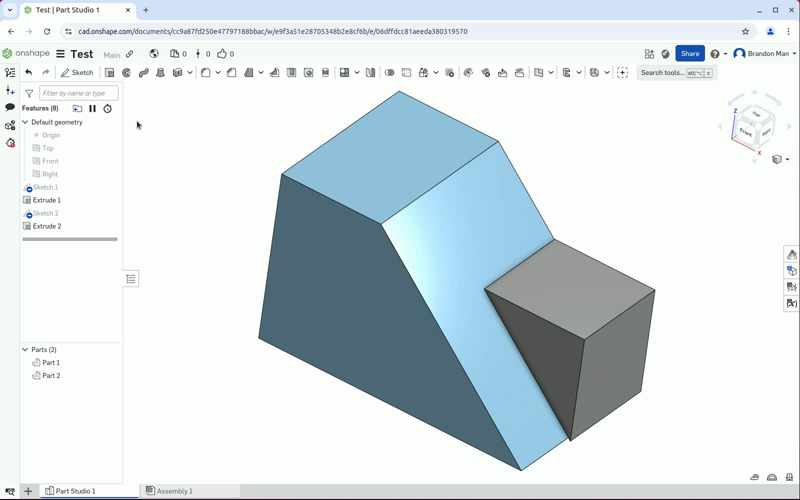
mouse_move(73, 189)
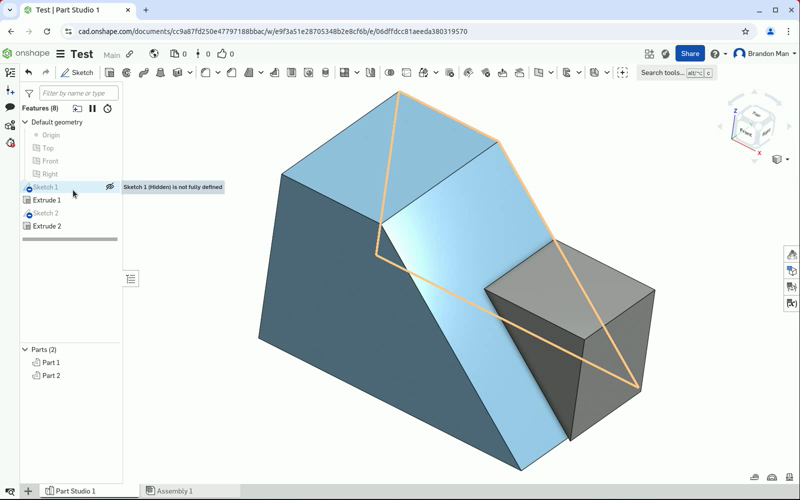
click(73, 189)